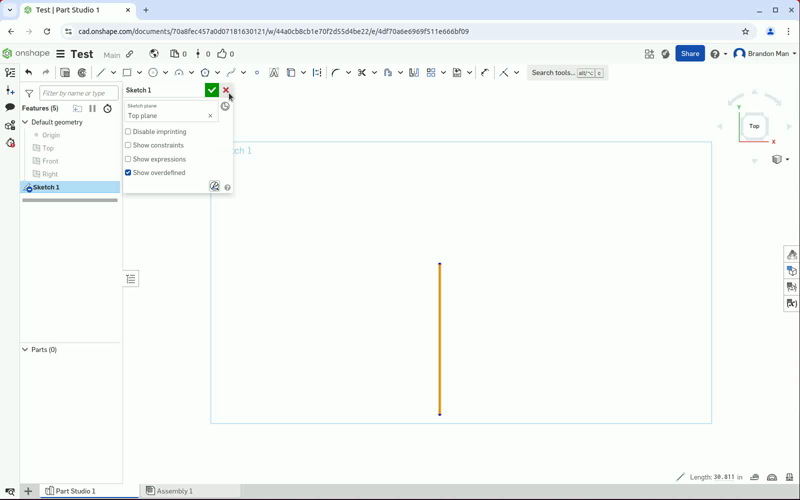
key(shift+h)
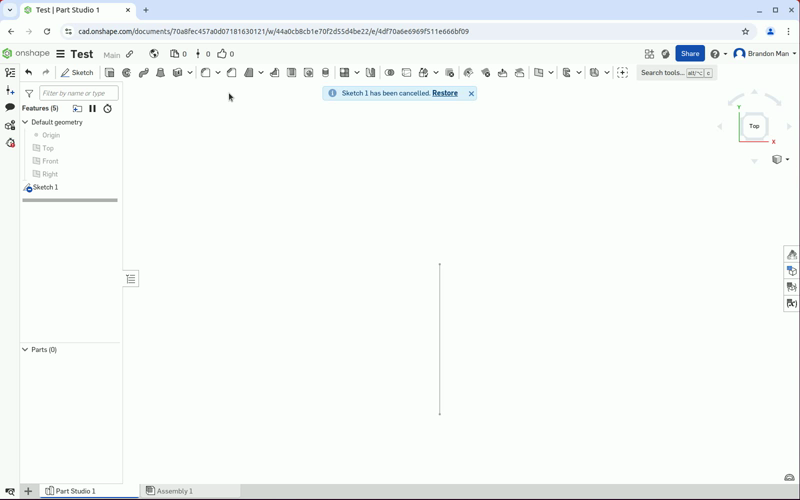
mouse_move(73, 352)
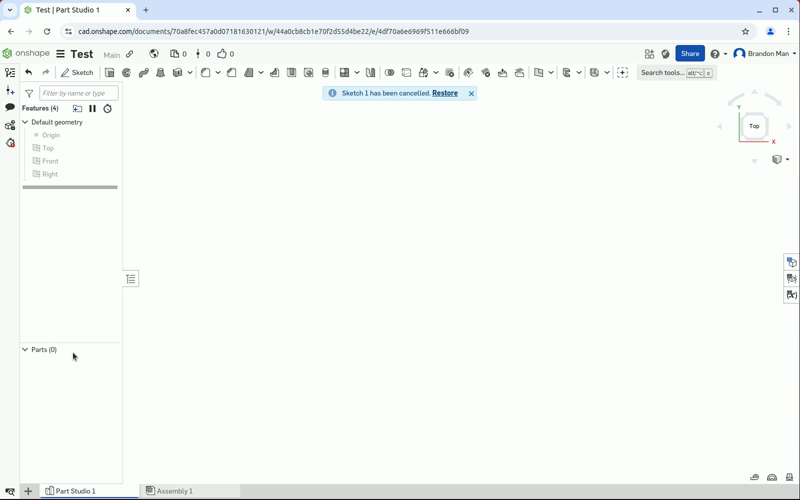
key(y)
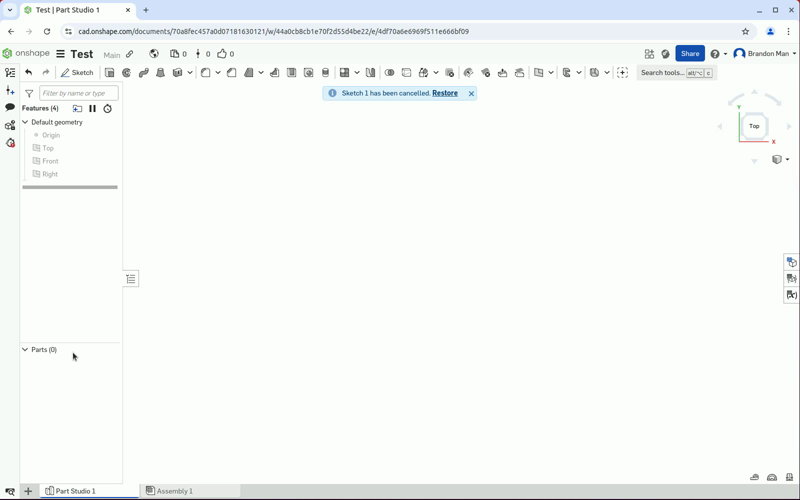
key(shift+p)
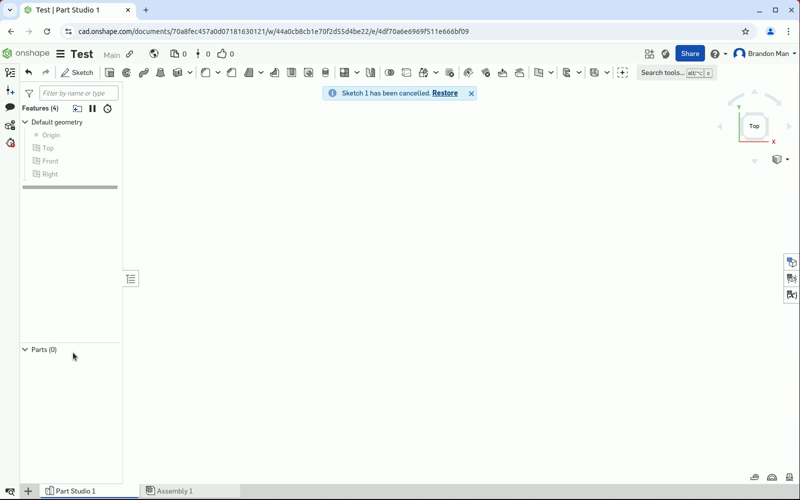
key(space)
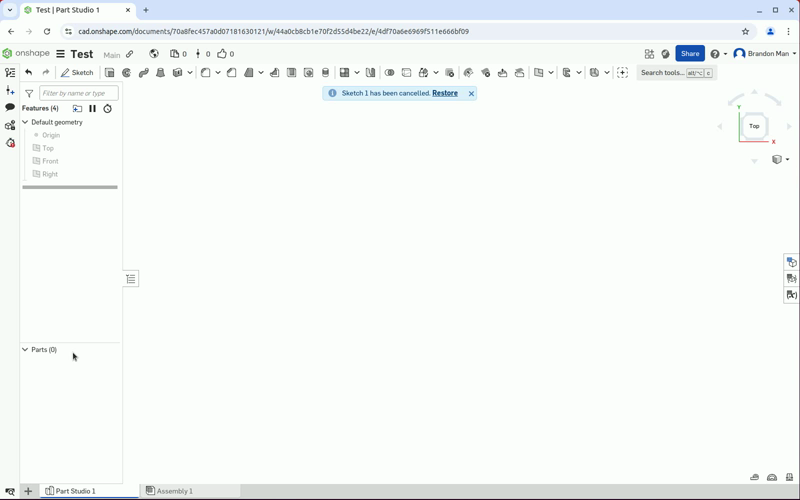
key_down(shift)
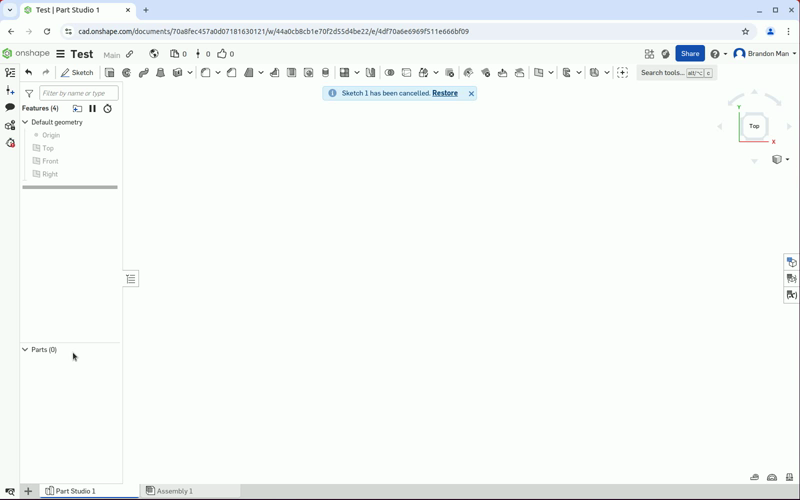
key(up)
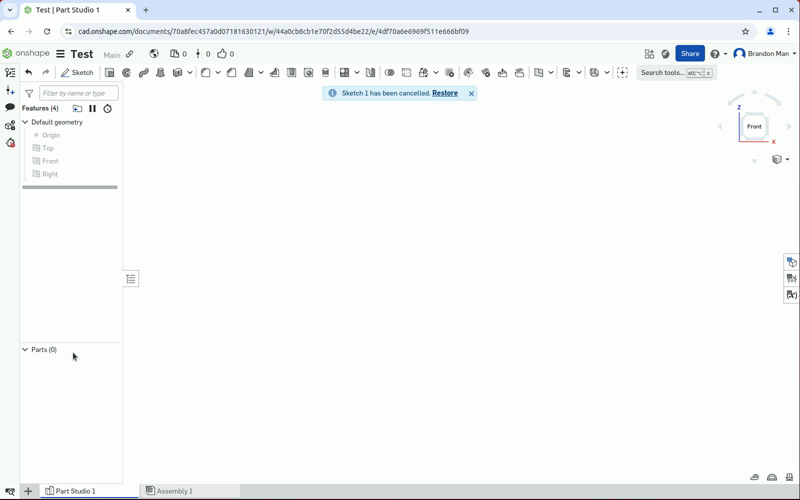
key_up(shift)
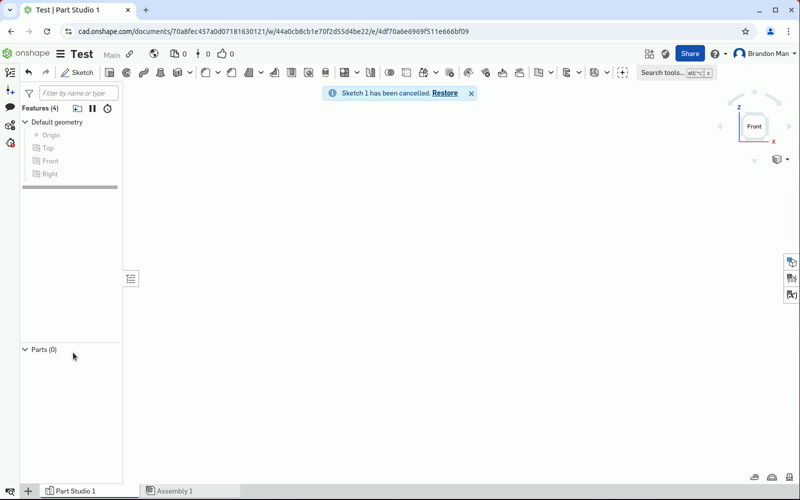
mouse_move(73, 352)
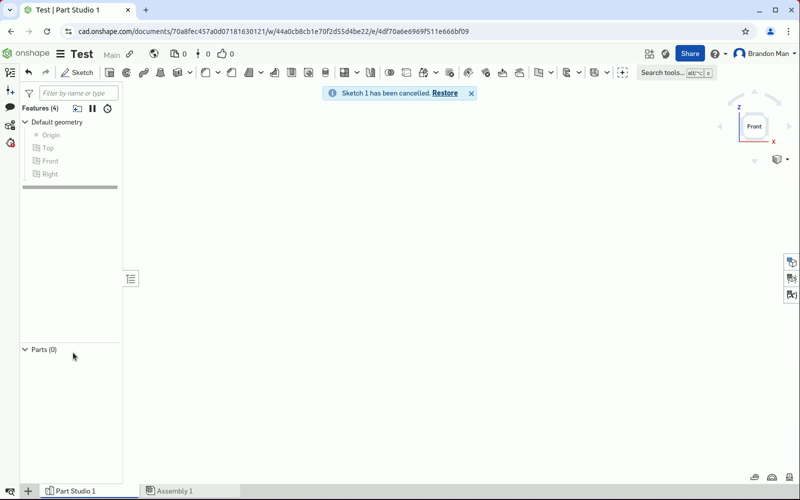
key(shift+y)
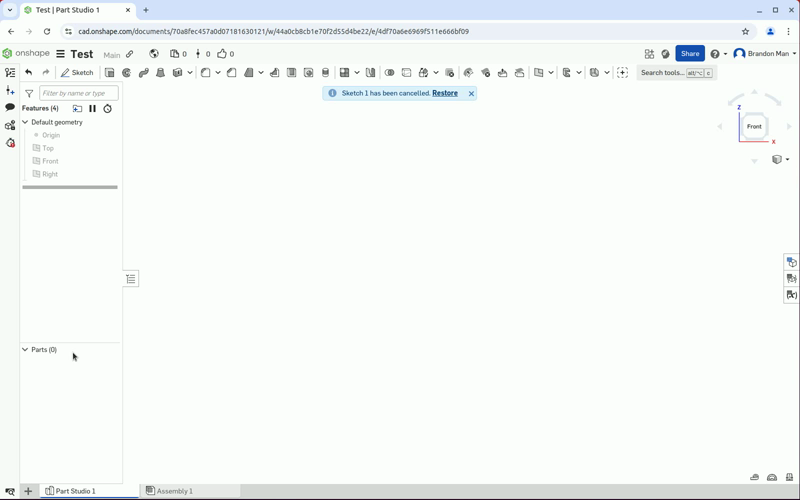
key(shift+s)
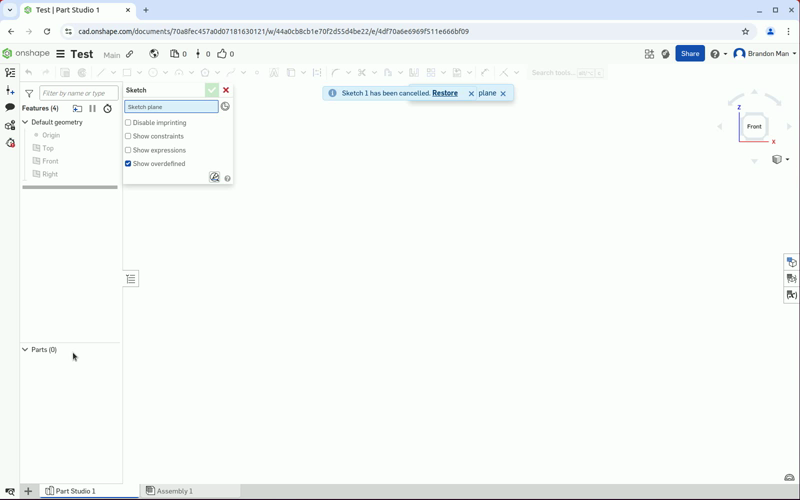
mouse_move(73, 163)
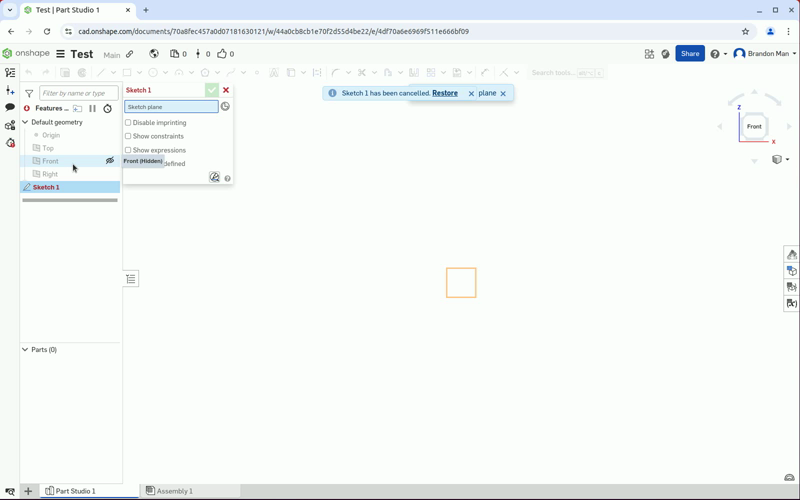
click(73, 163)
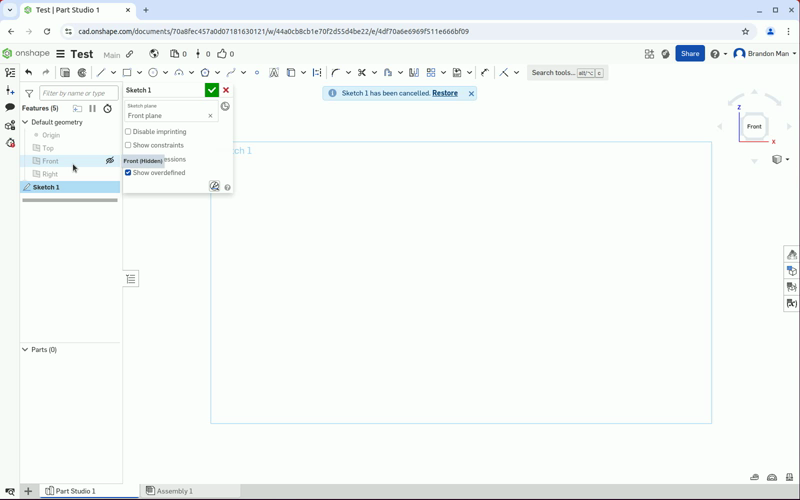
mouse_move(73, 352)
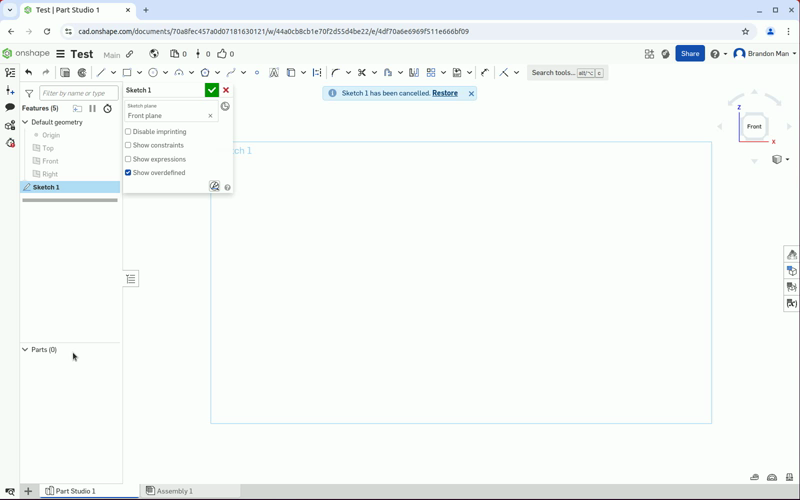
key(y)
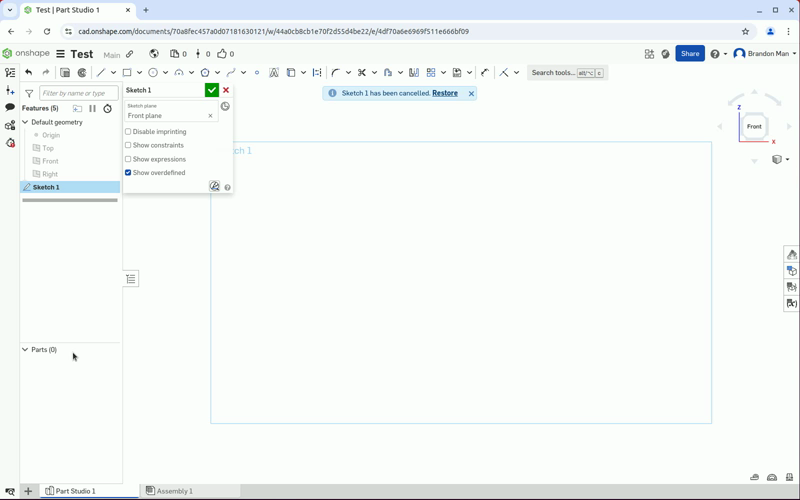
key(l)
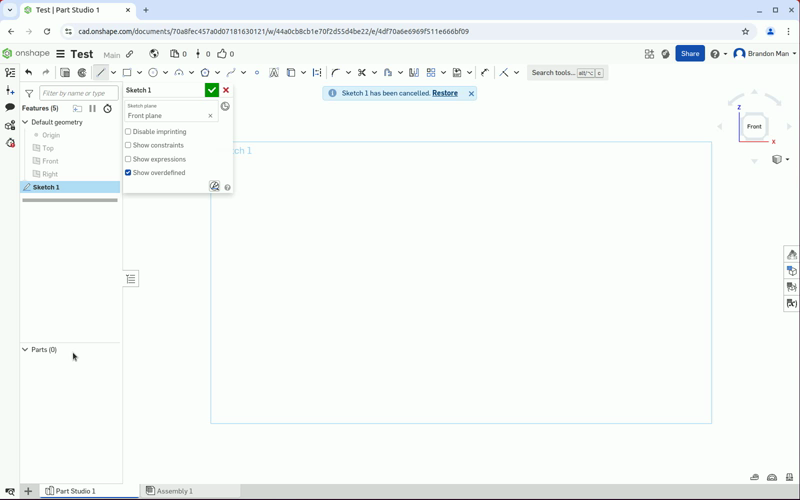
key_down(shift)
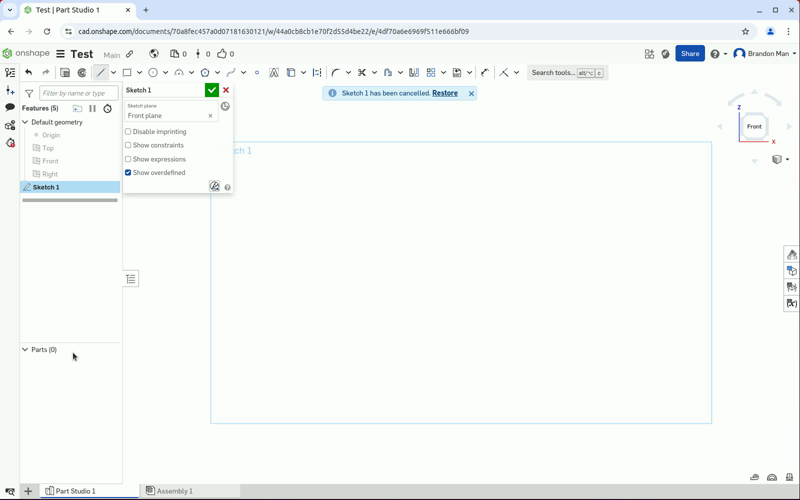
mouse_move(348, 324)
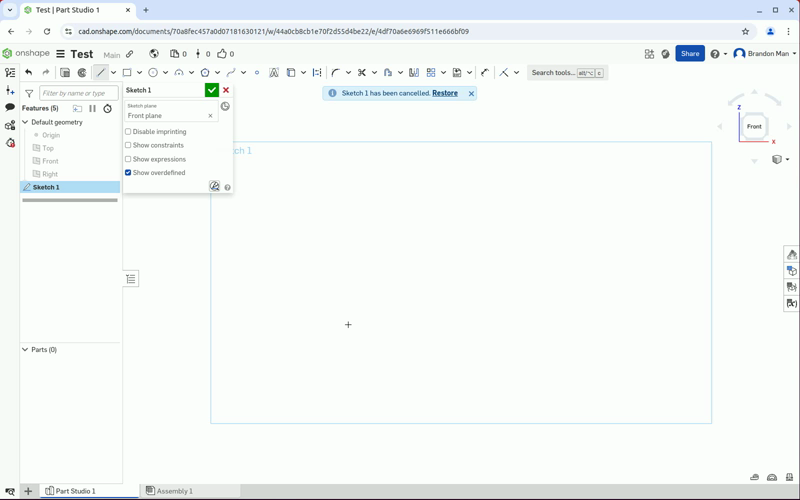
click(348, 324)
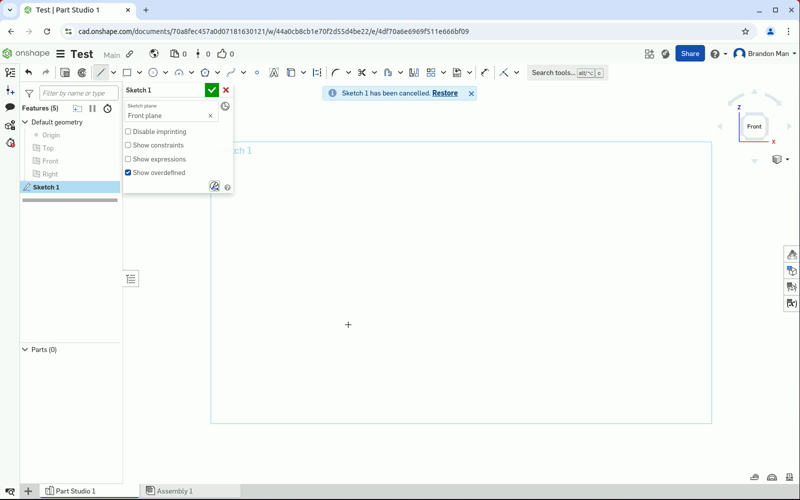
key_up(shift)
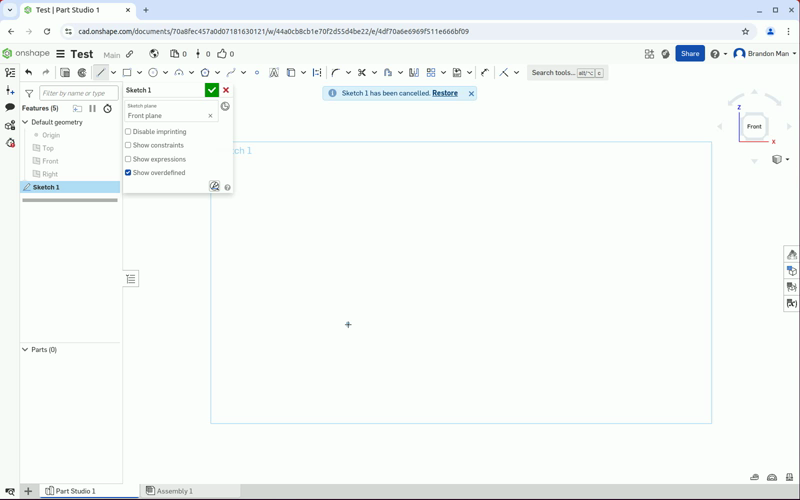
key_down(shift)
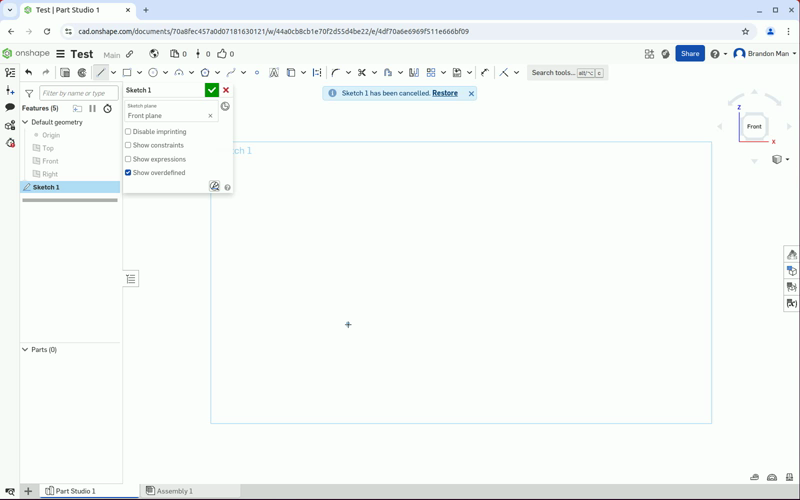
mouse_move(572, 324)
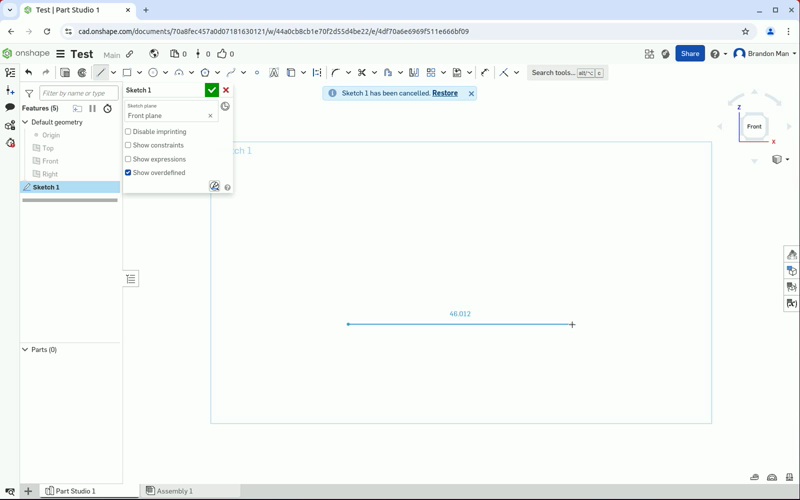
click(572, 324)
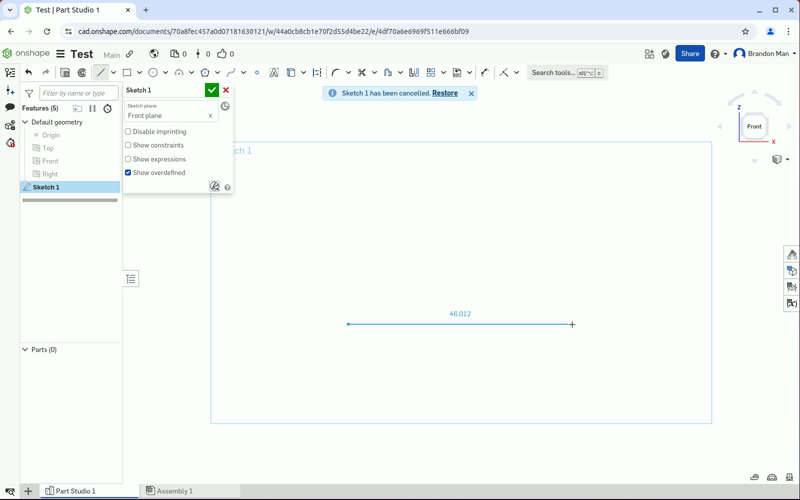
key_up(shift)
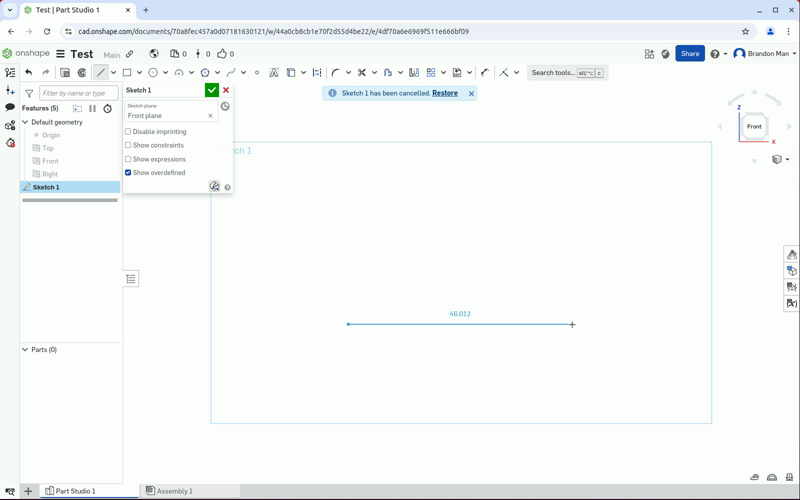
key_down(shift)
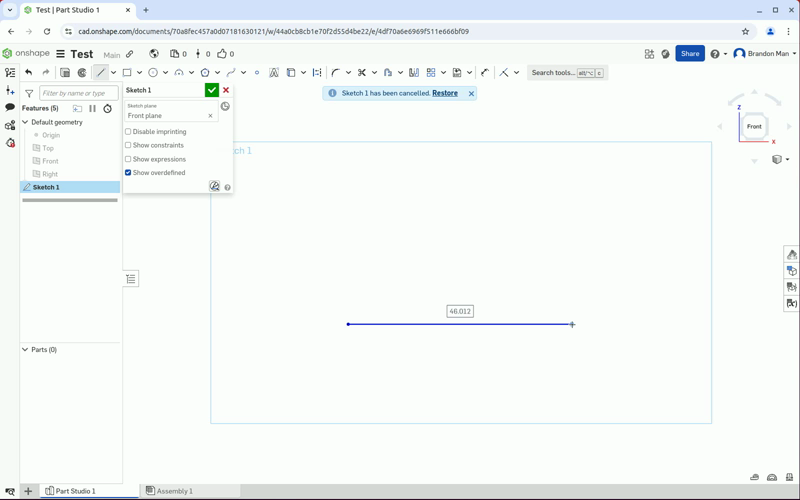
mouse_move(572, 241)
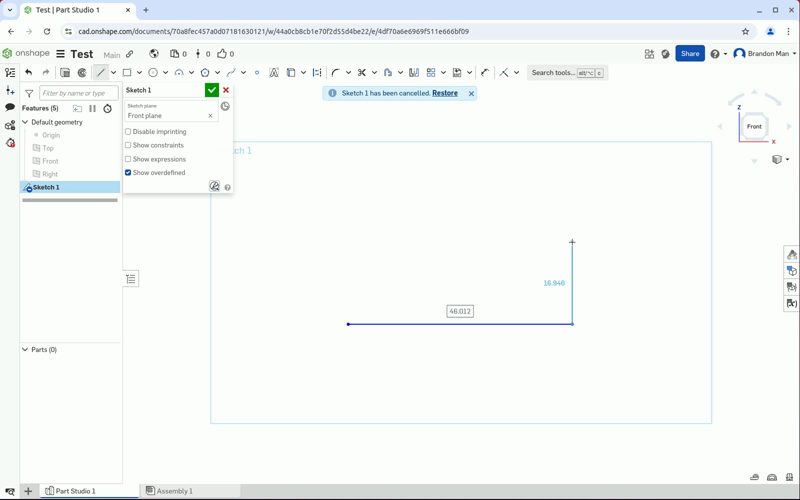
click(572, 241)
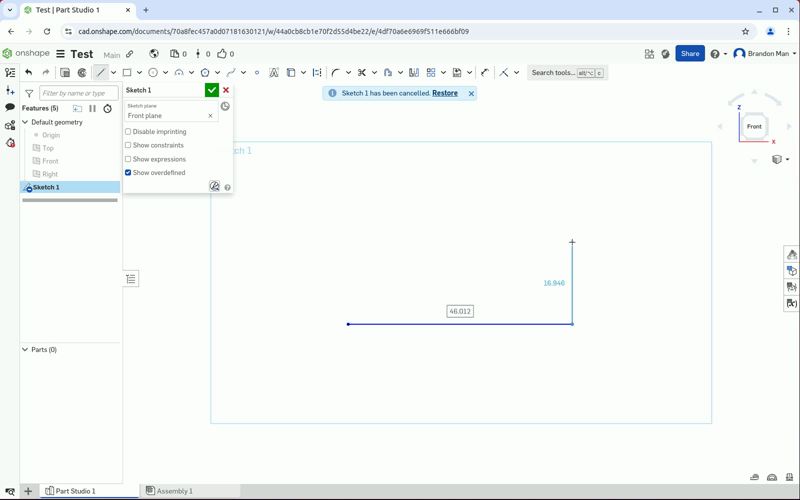
key_up(shift)
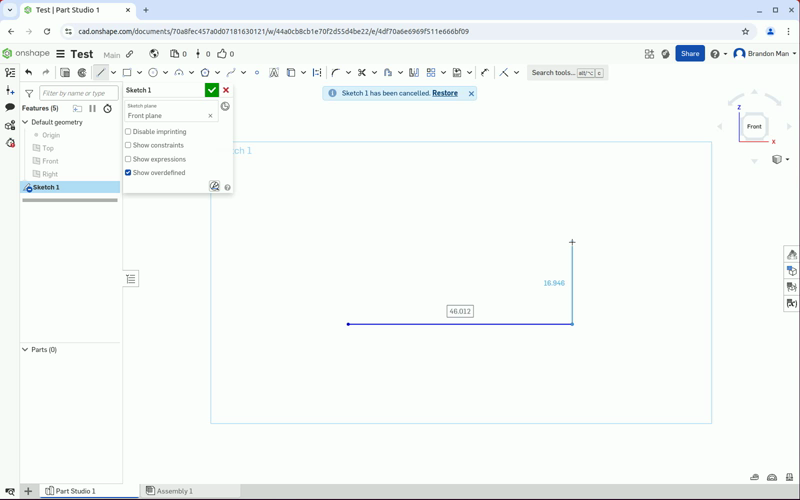
key_down(shift)
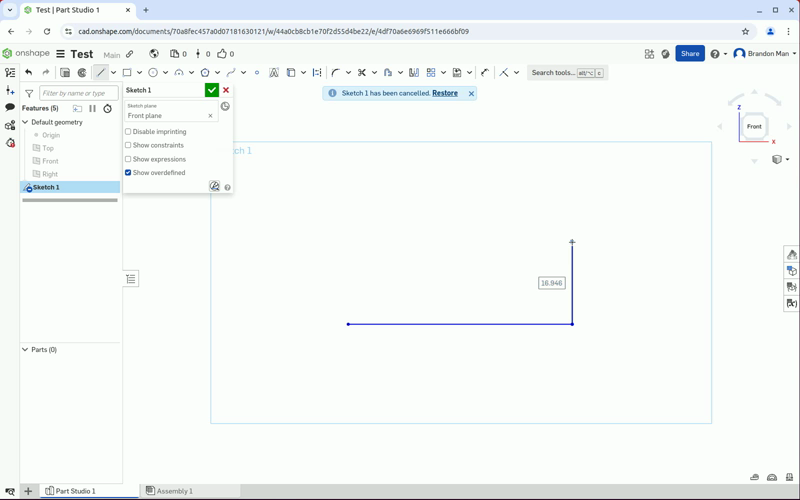
mouse_move(348, 241)
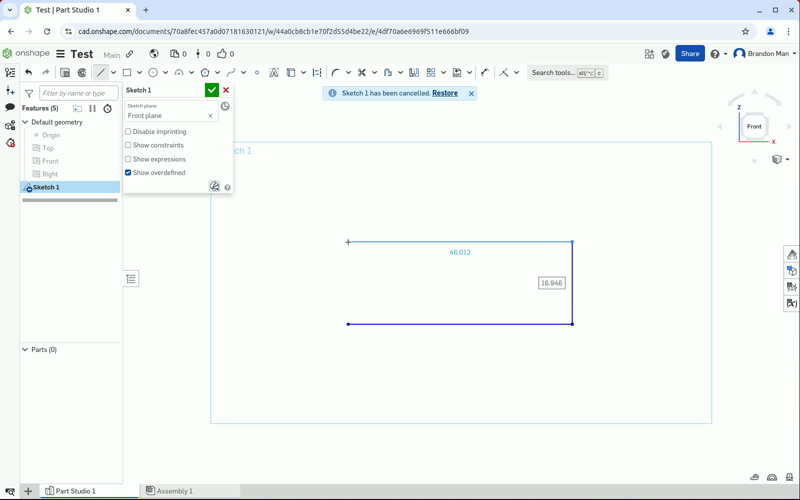
click(348, 241)
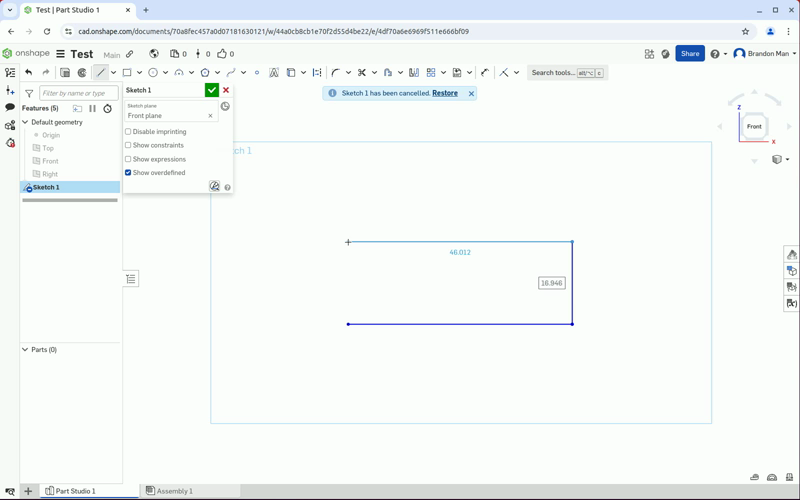
key_up(shift)
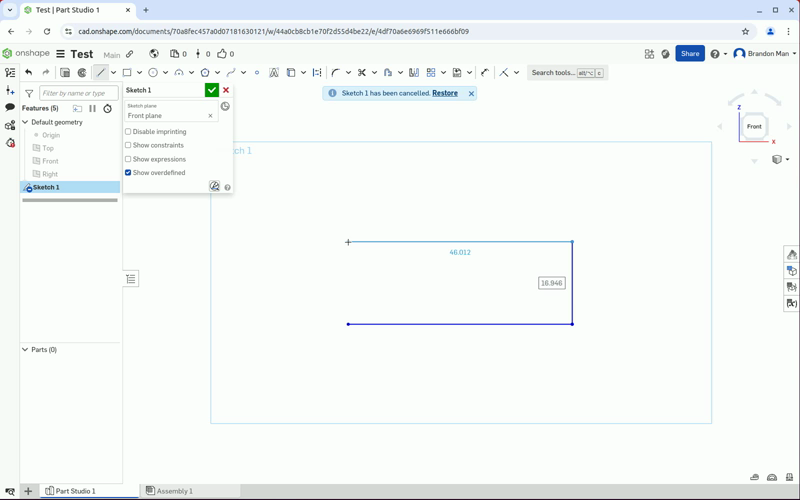
key_down(shift)
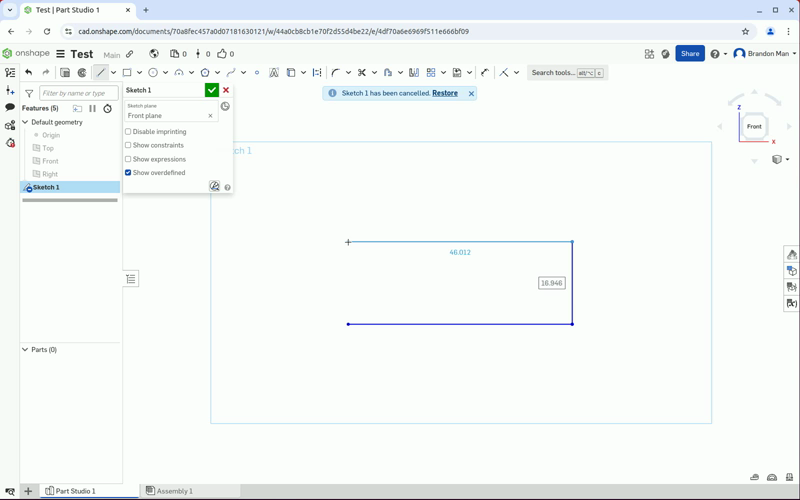
mouse_move(348, 324)
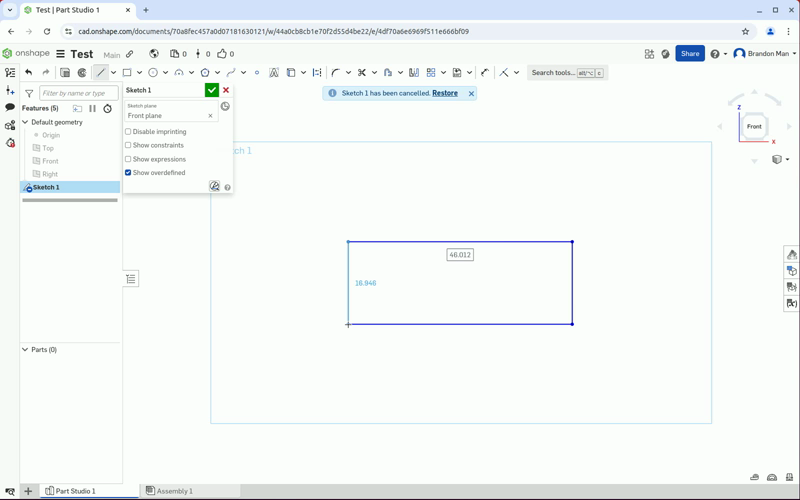
key_up(shift)
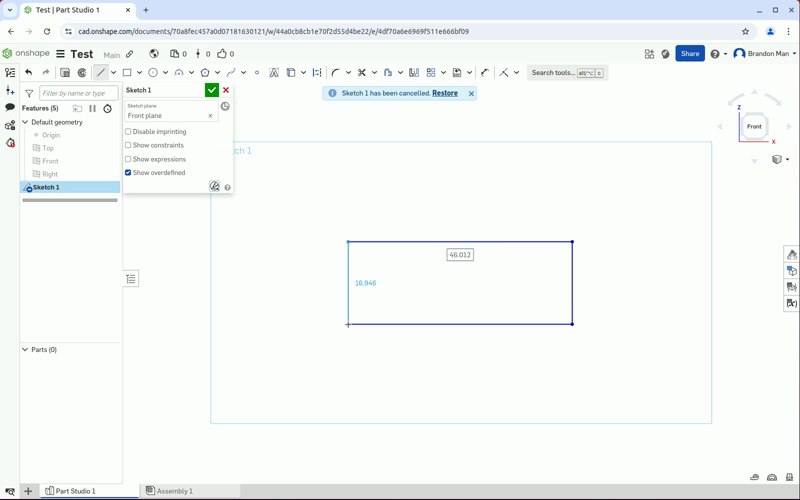
click(348, 324)
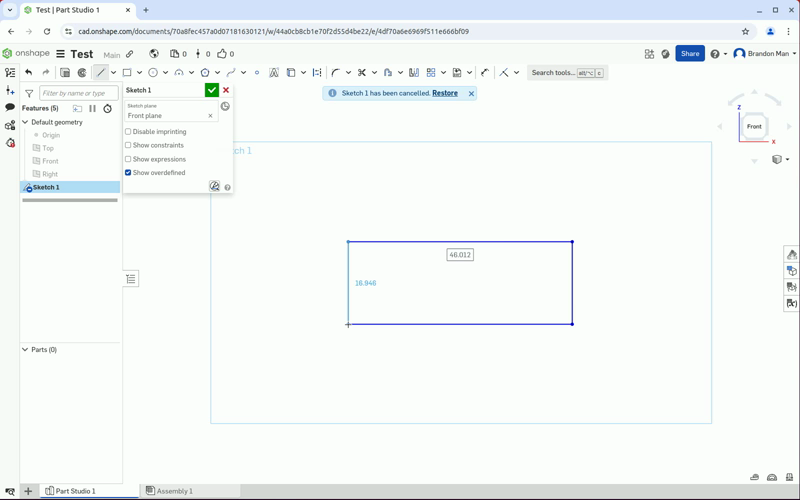
key(esc)
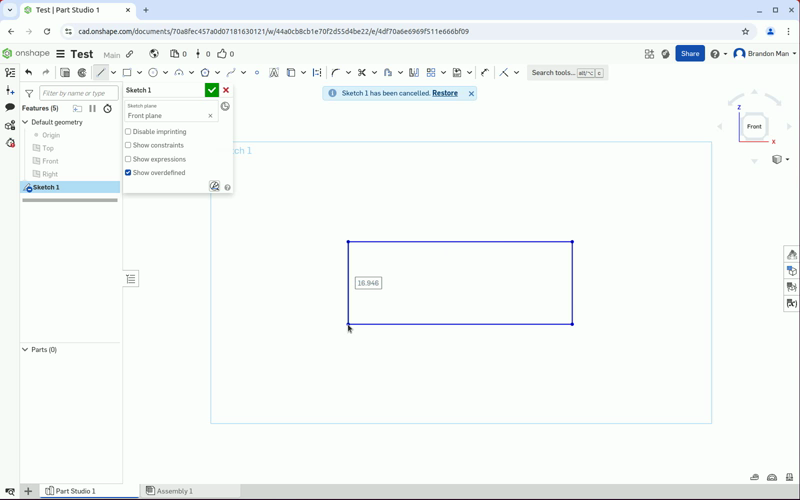
key(c)
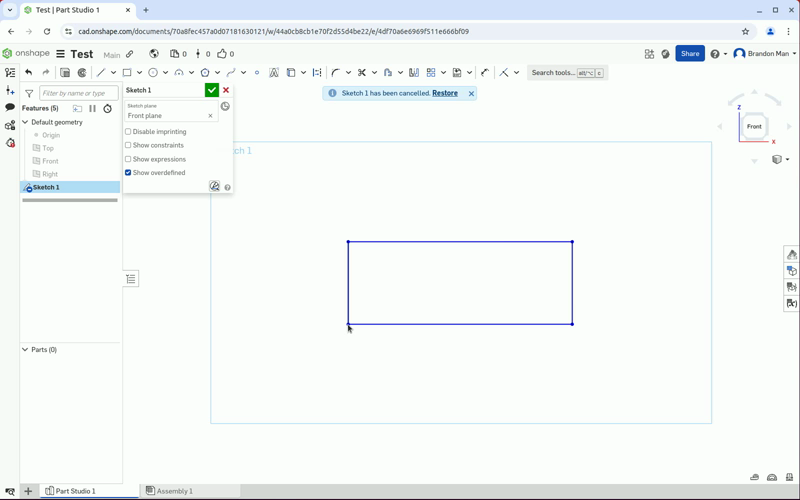
key_down(shift)
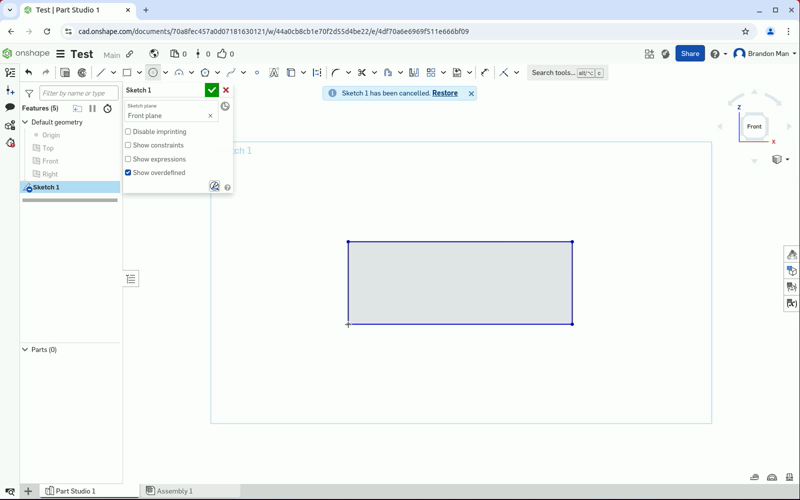
mouse_move(543, 267)
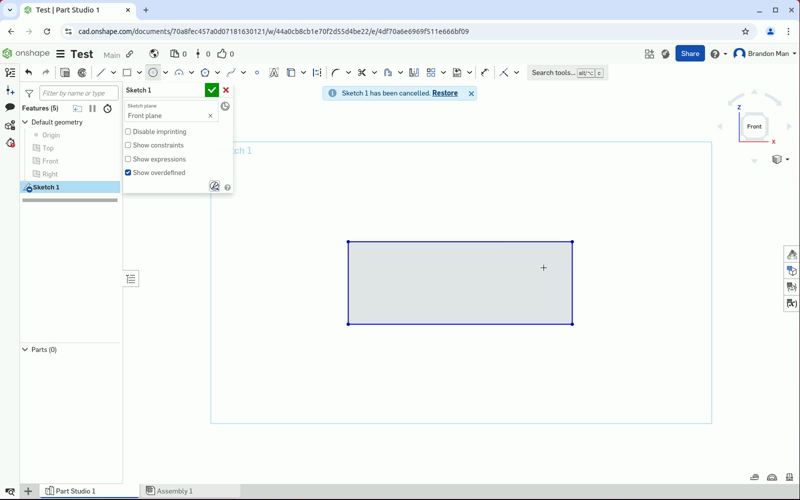
click(543, 267)
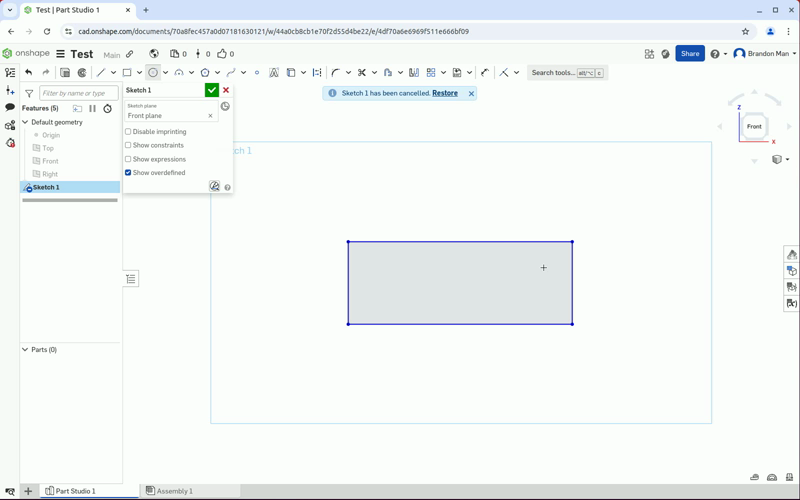
key_up(shift)
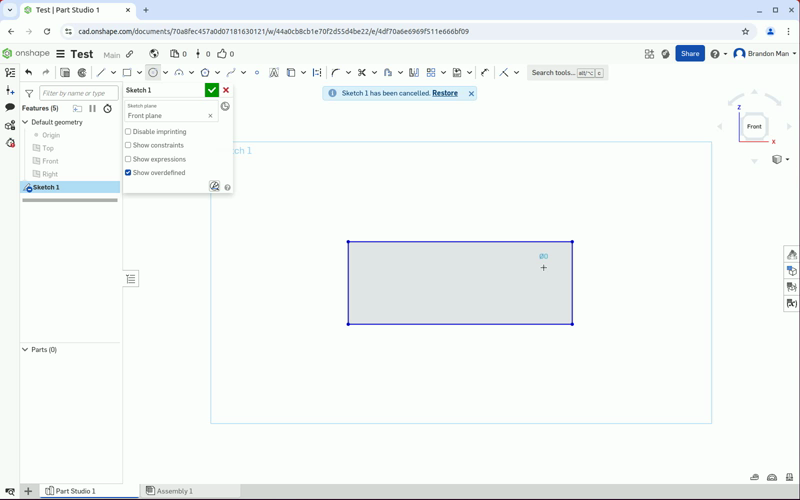
mouse_move(558, 267)
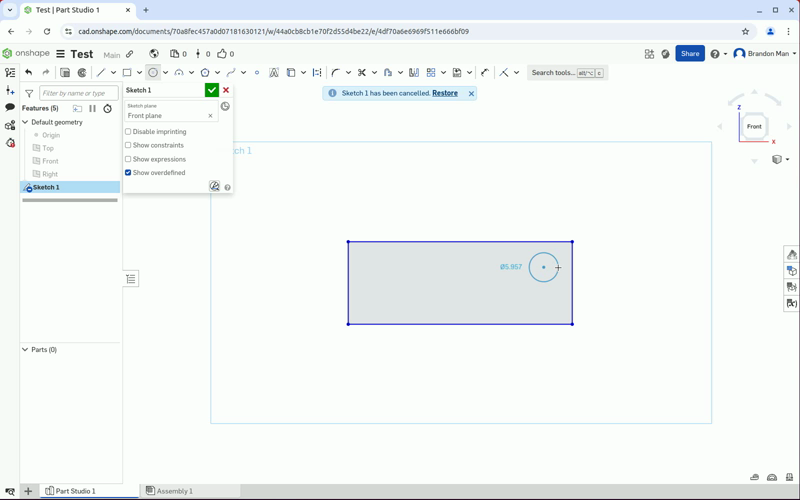
click(558, 267)
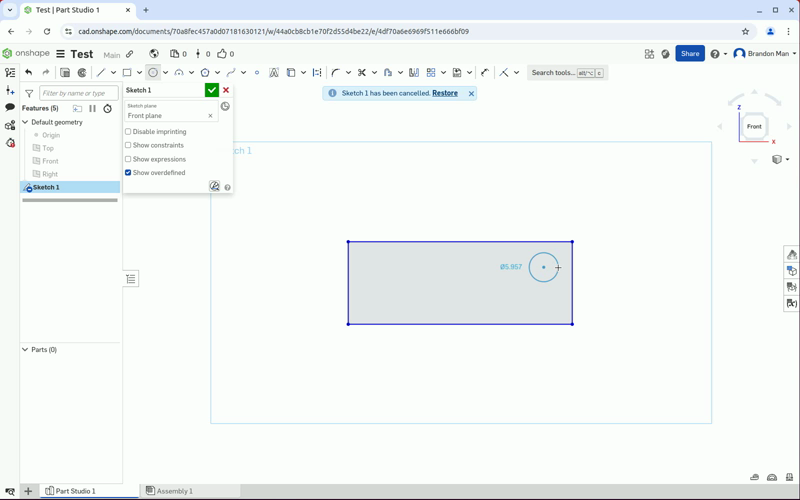
key(esc)
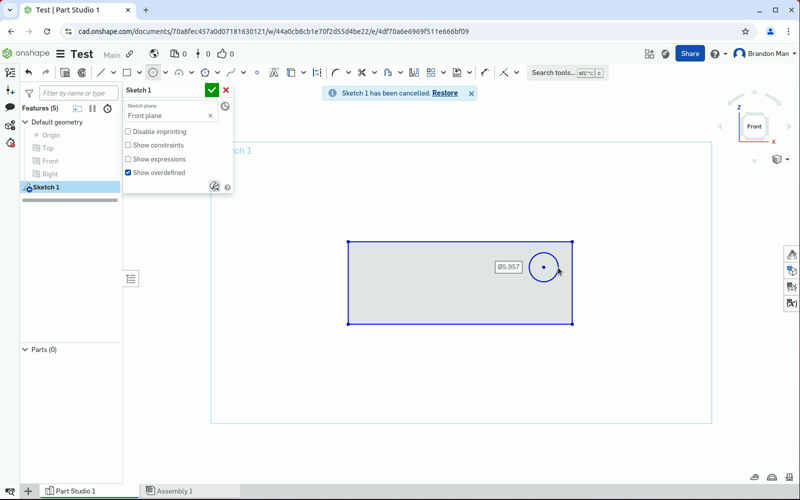
mouse_move(481, 256)
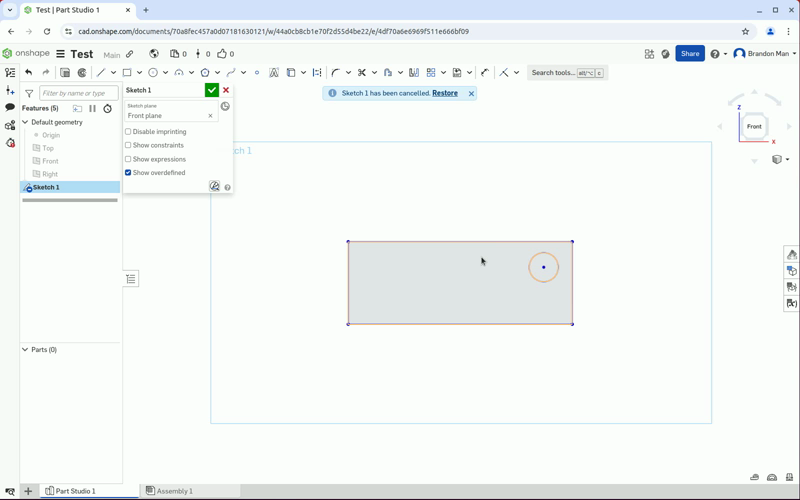
click(481, 256)
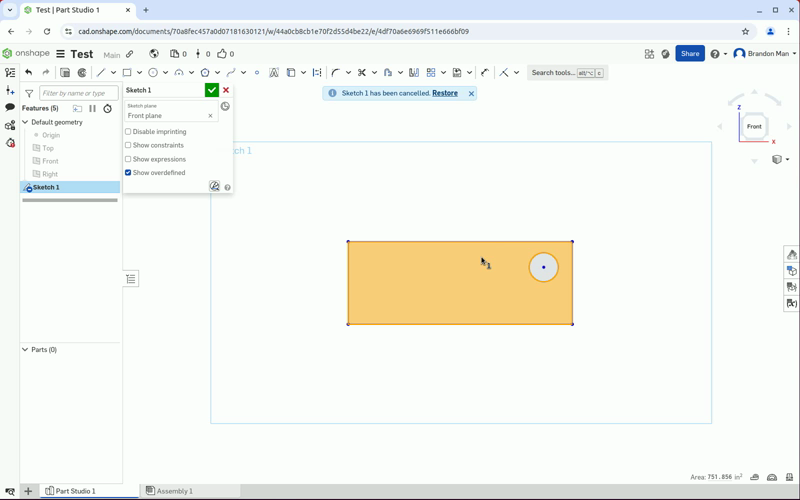
mouse_move(73, 352)
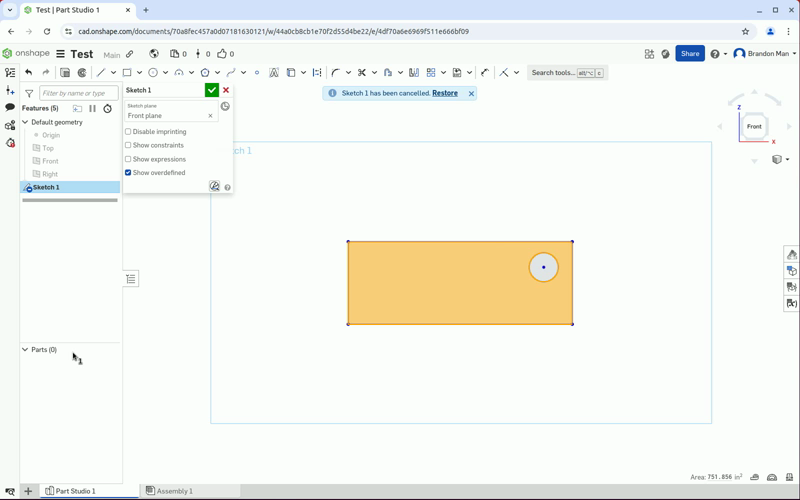
key(shift+y)
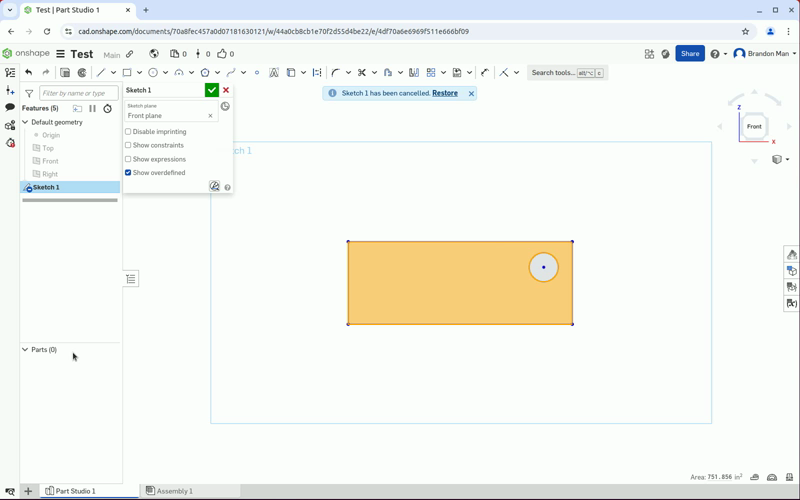
key(shift+e)
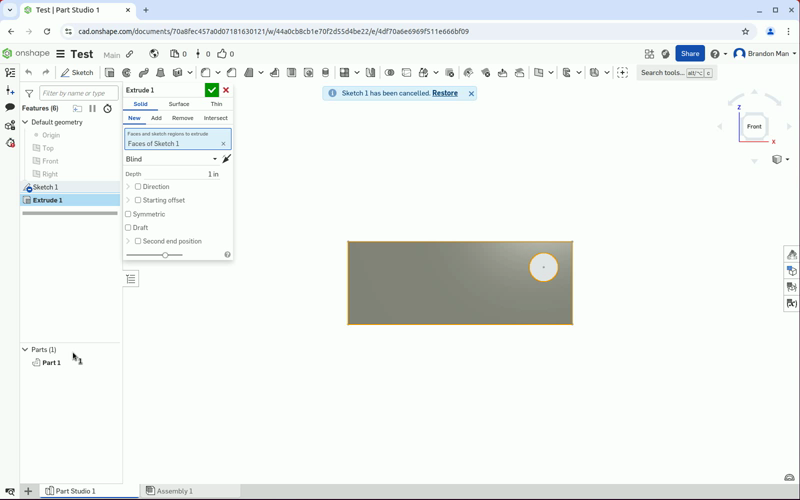
mouse_move(143, 106)
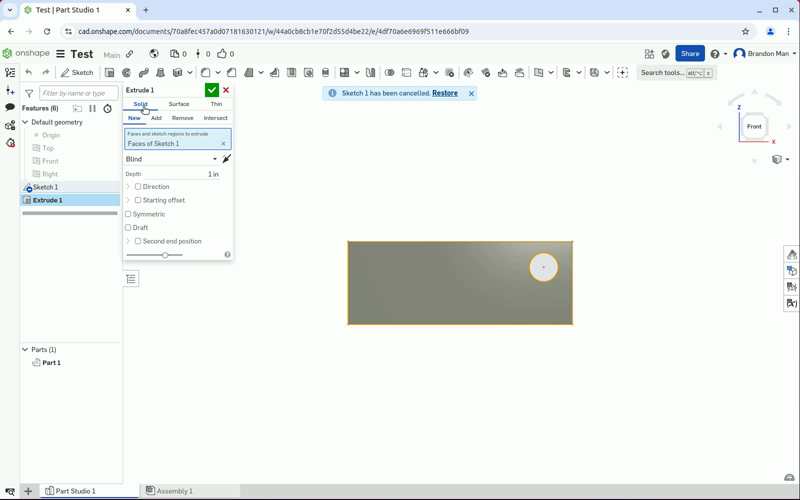
click(143, 106)
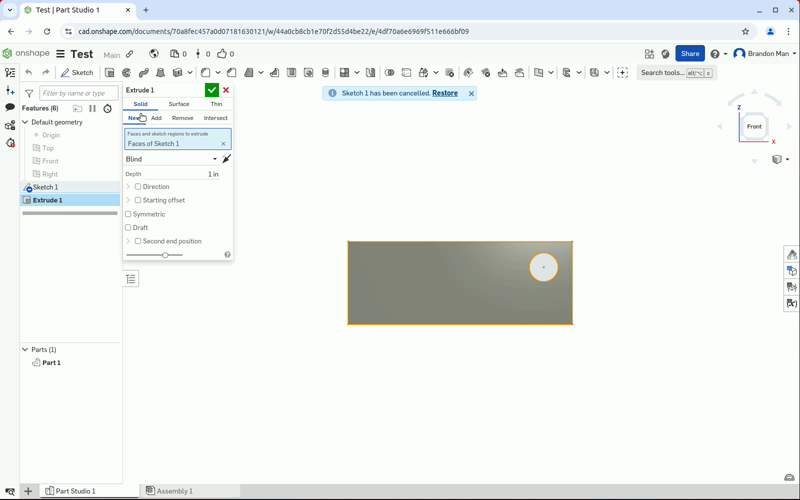
mouse_move(137, 120)
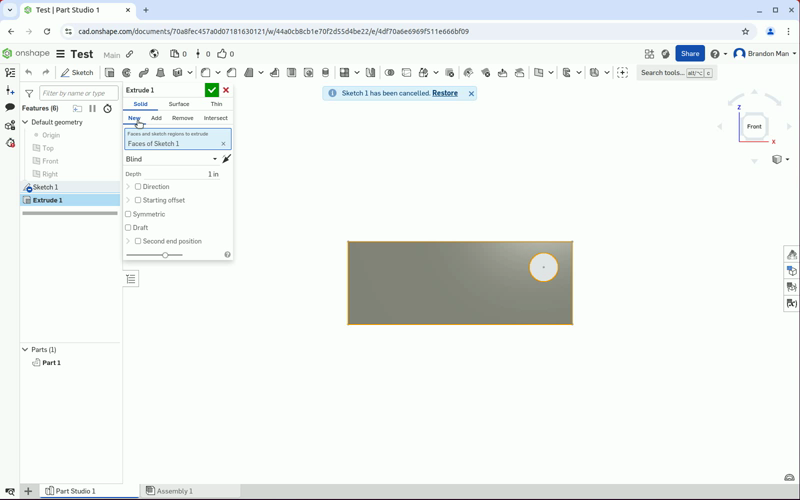
click(137, 120)
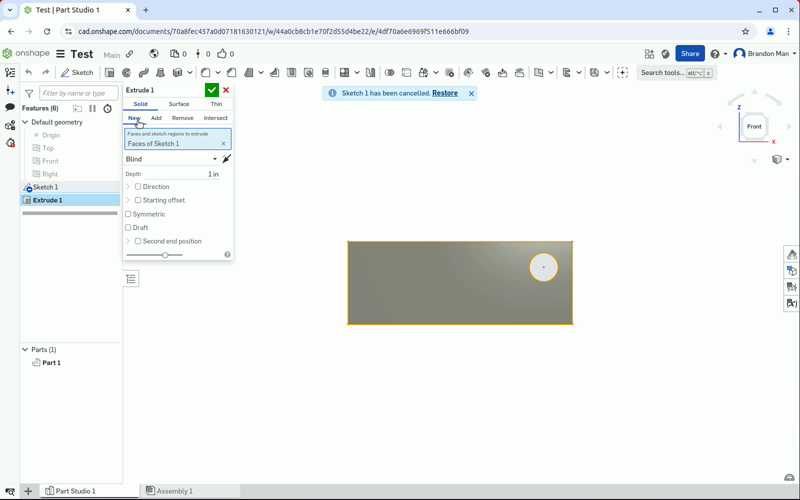
key(tab, 4)
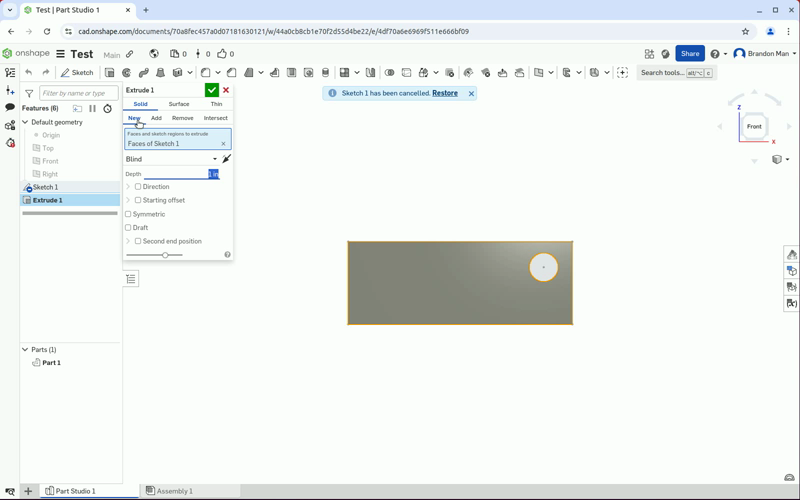
text(8.906)
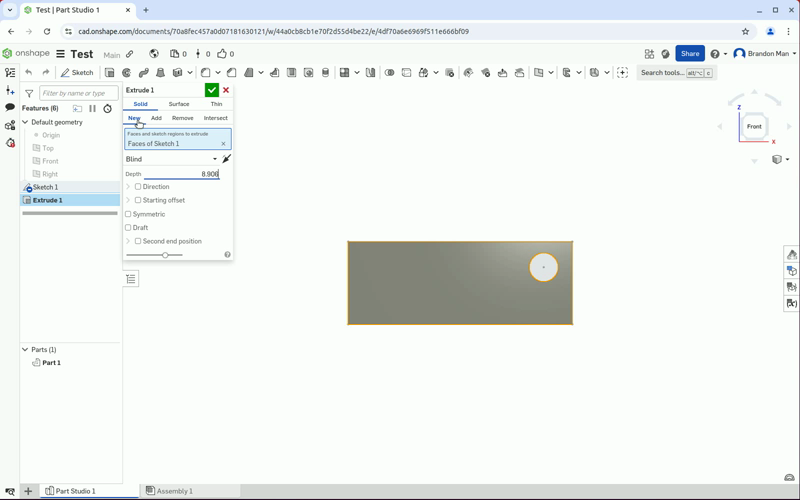
key(enter)
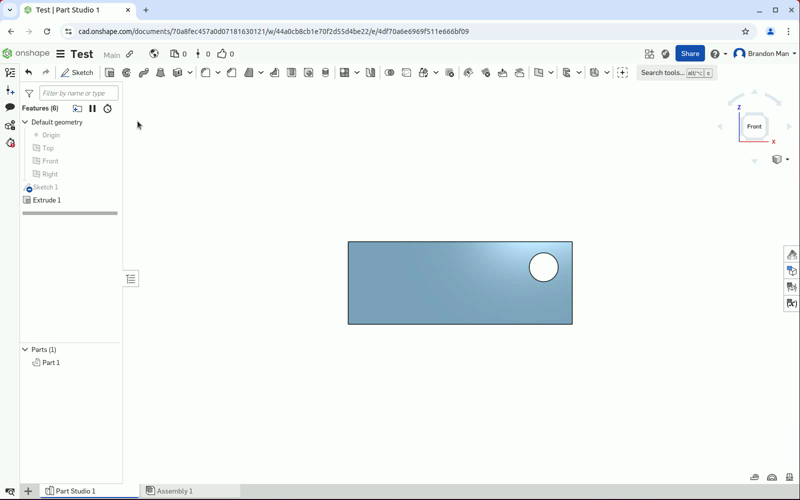
key(shift+h)
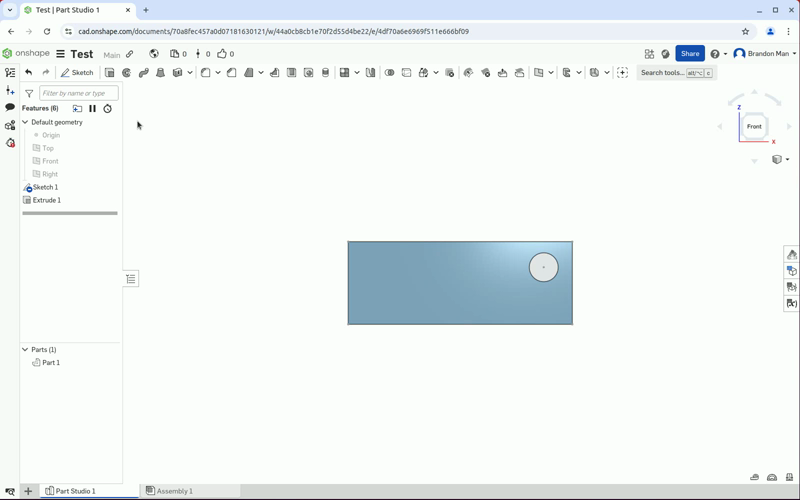
key(shift+h)
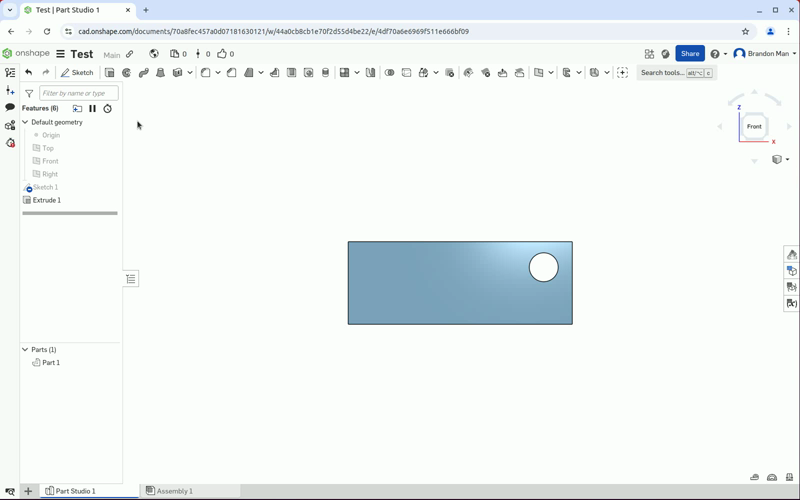
mouse_move(73, 189)
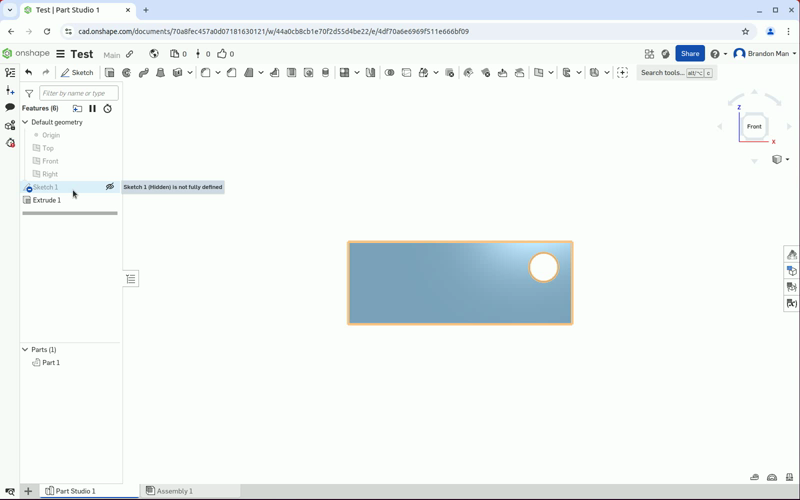
click(73, 189)
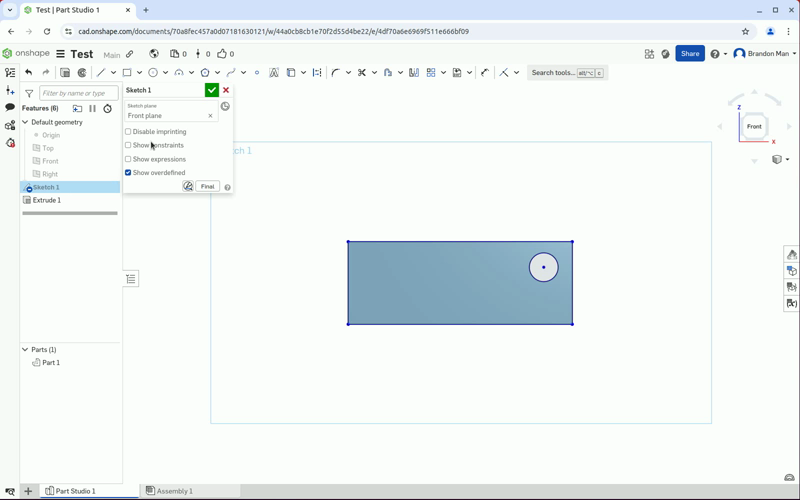
mouse_move(229, 92)
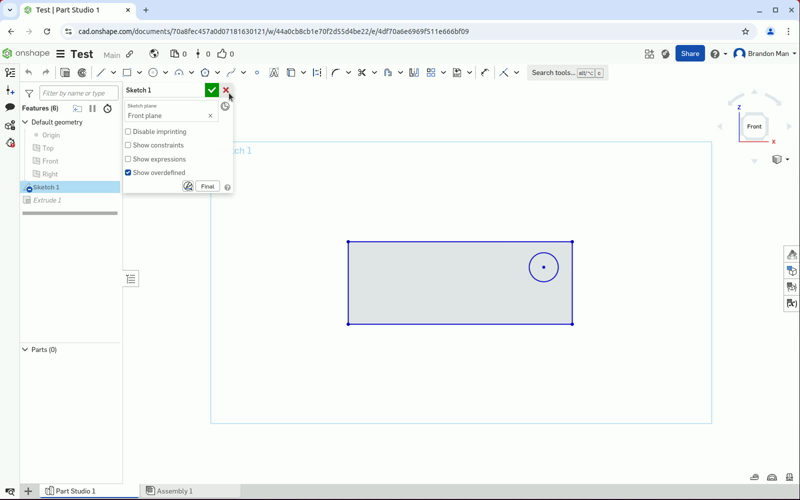
click(229, 92)
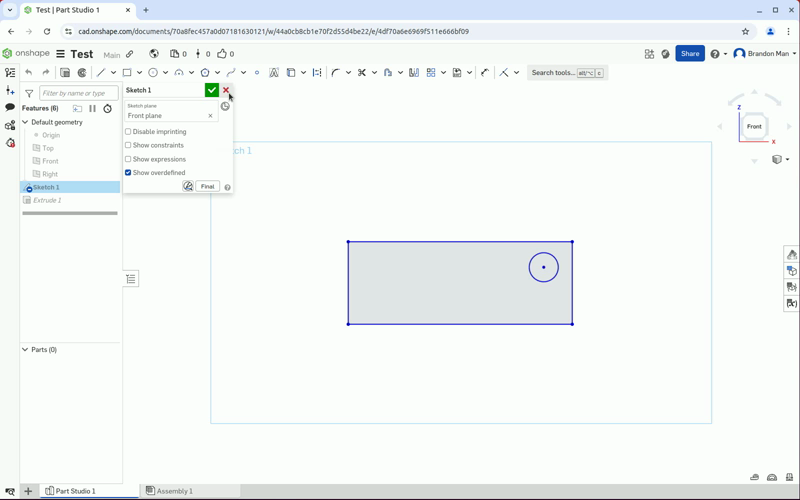
key(shift+s)
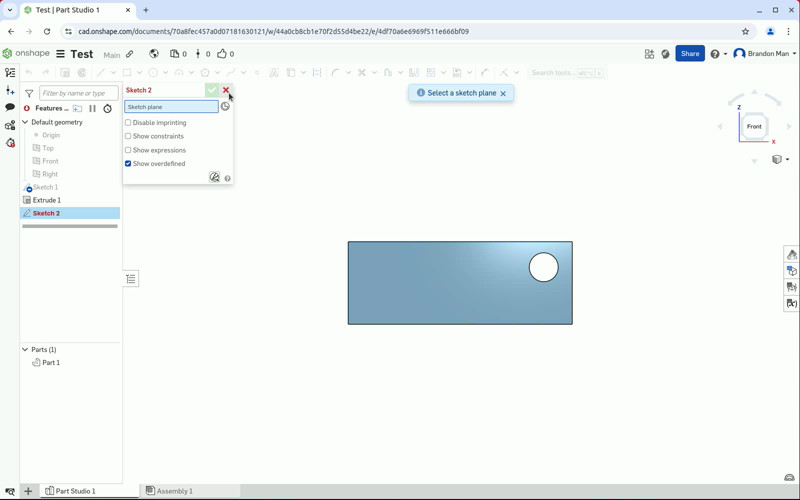
mouse_move(73, 163)
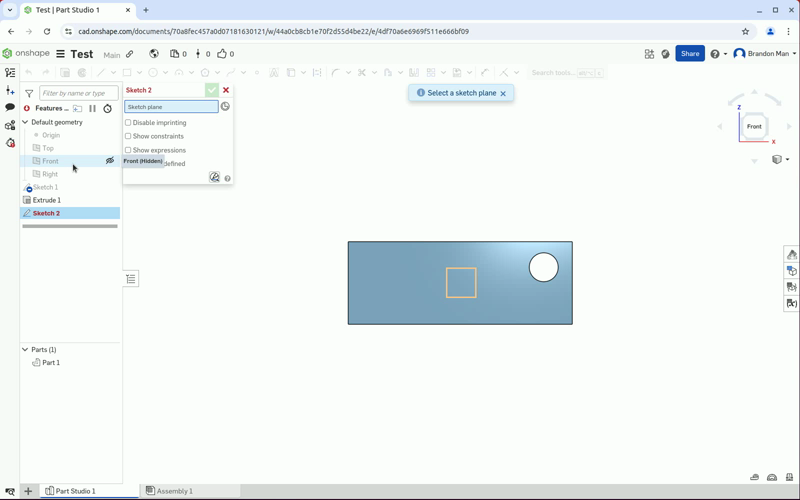
click(73, 163)
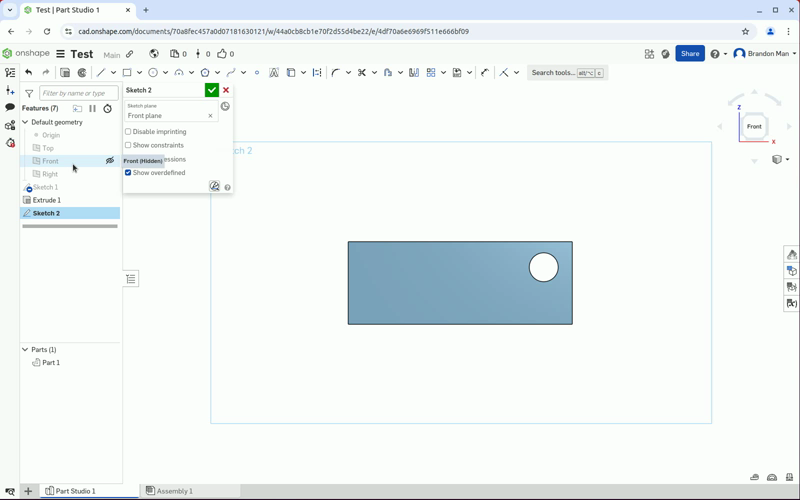
mouse_move(73, 352)
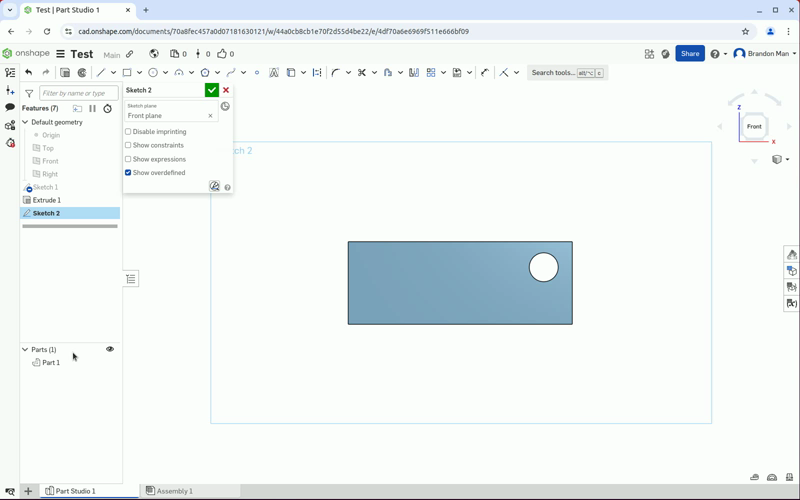
key(y)
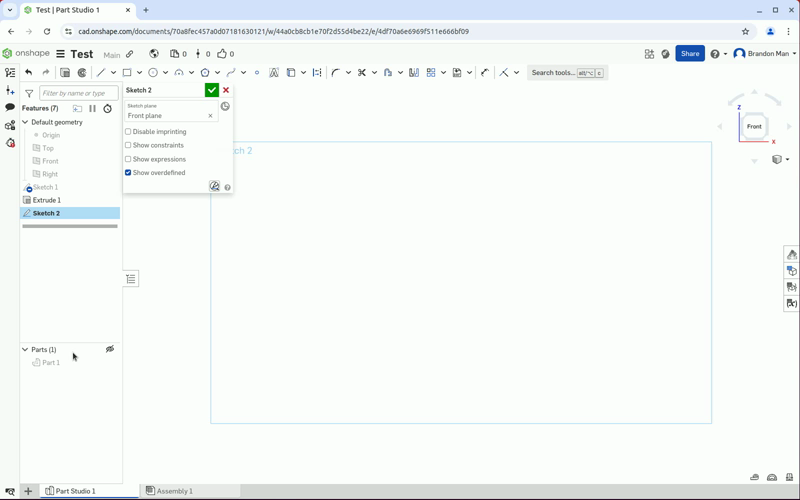
key(c)
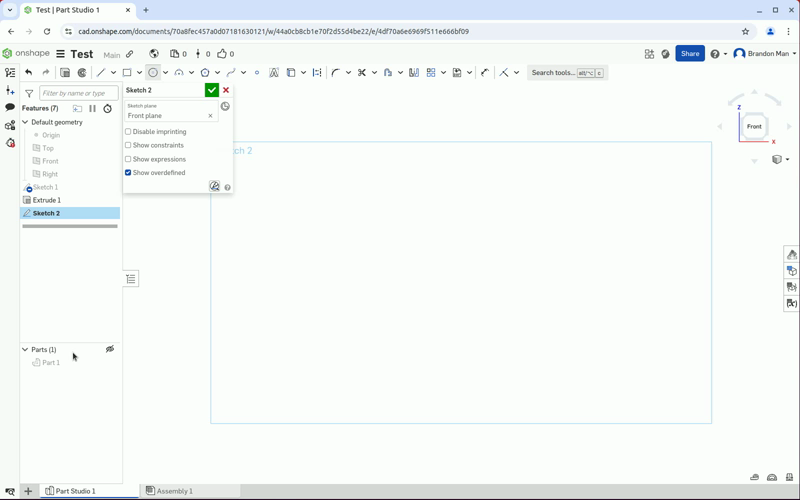
key_down(shift)
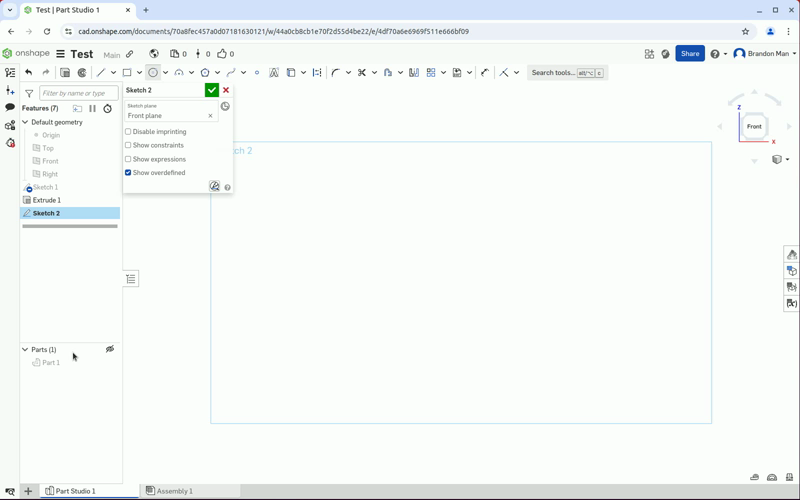
mouse_move(545, 268)
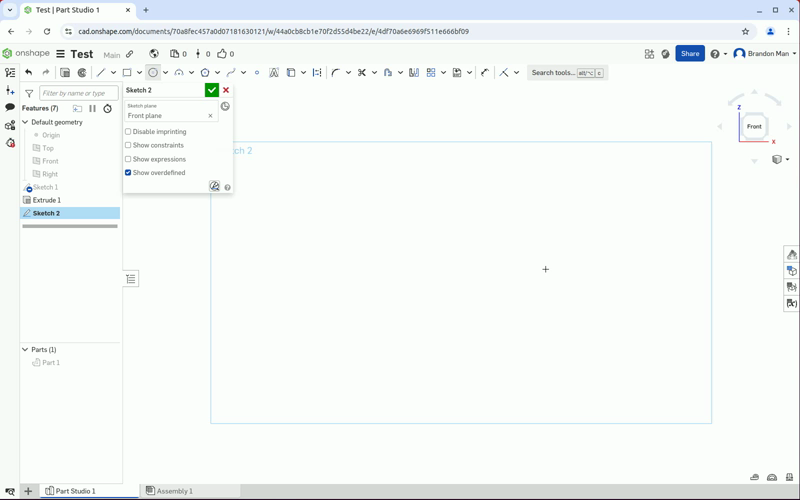
click(545, 268)
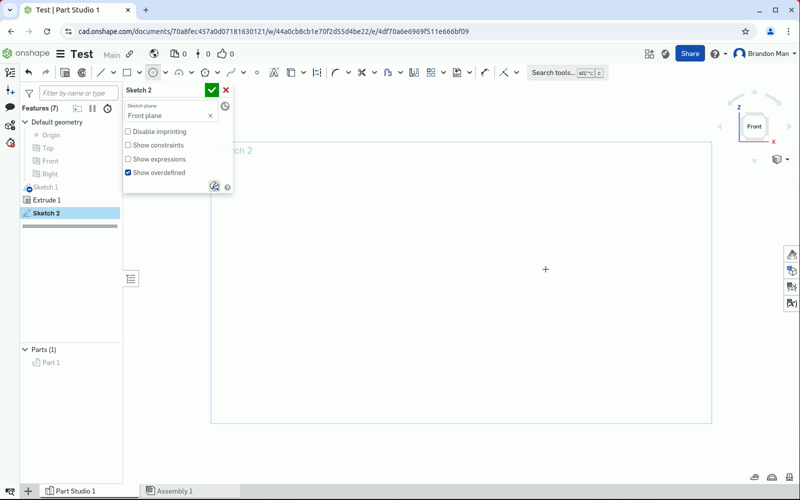
key_up(shift)
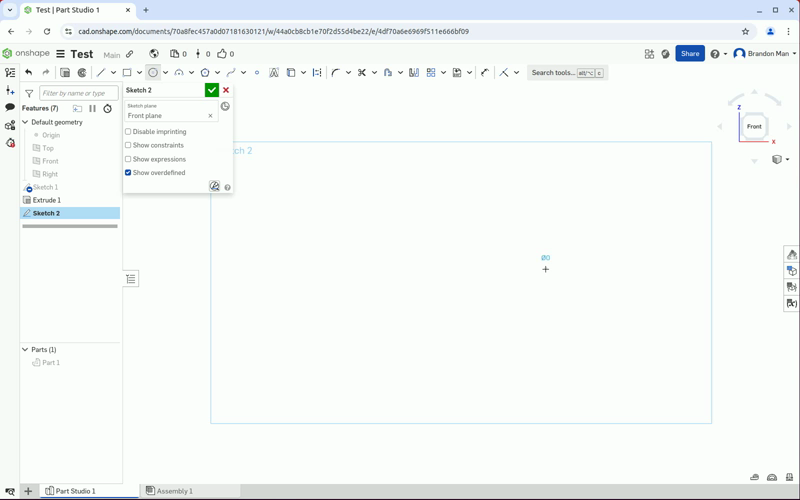
mouse_move(561, 268)
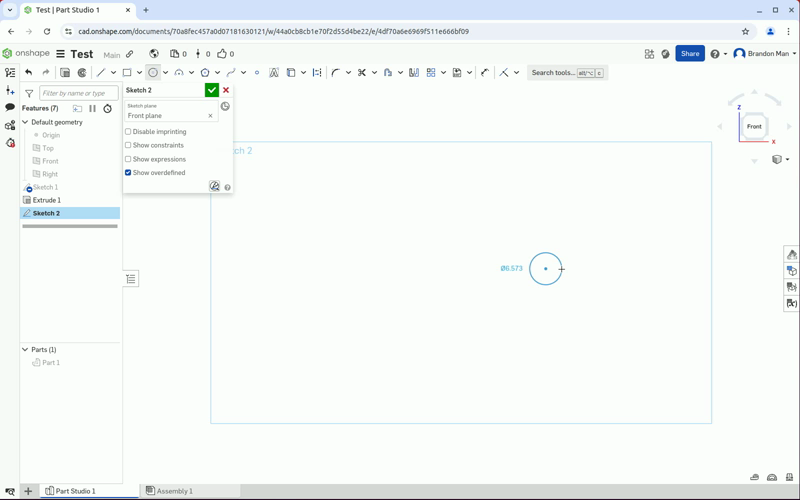
click(561, 268)
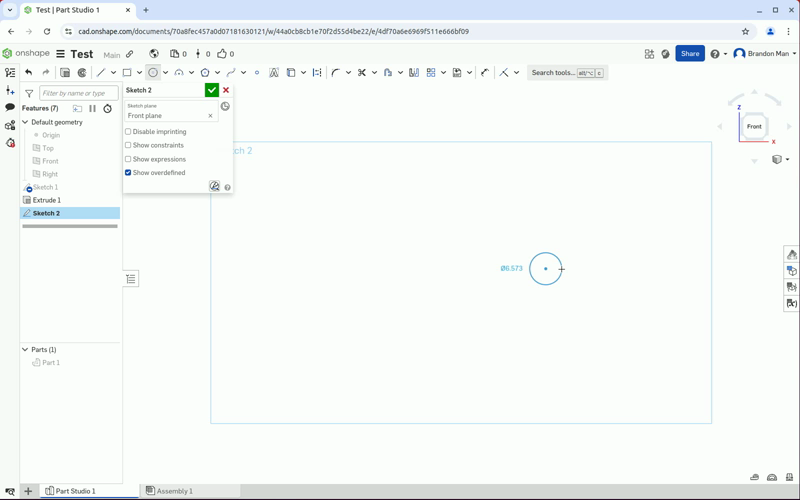
key(esc)
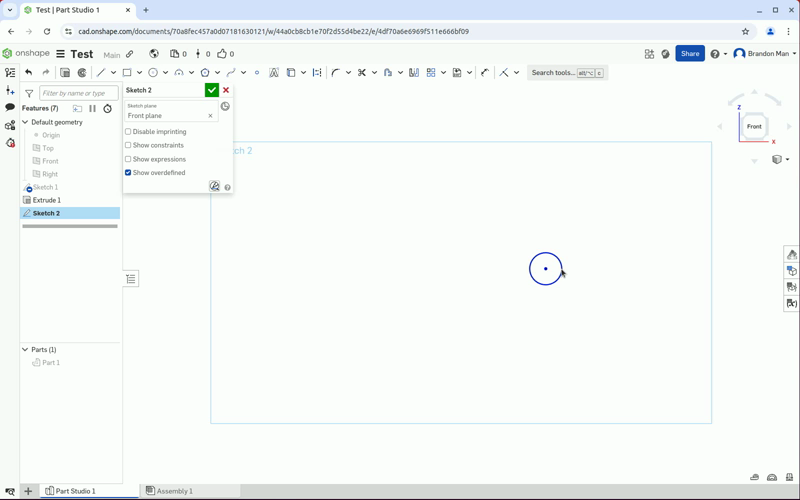
key(c)
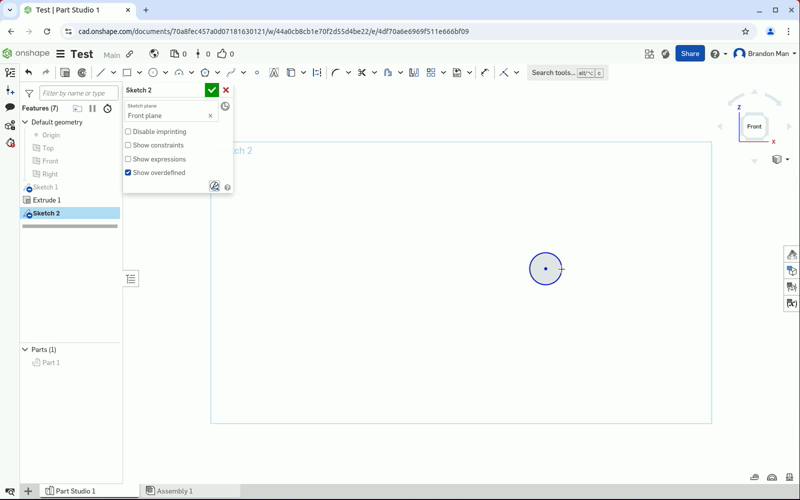
key_down(shift)
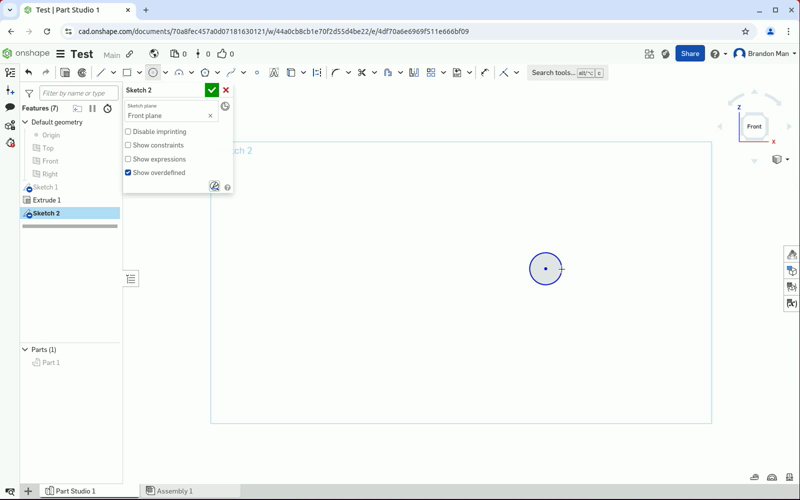
mouse_move(545, 268)
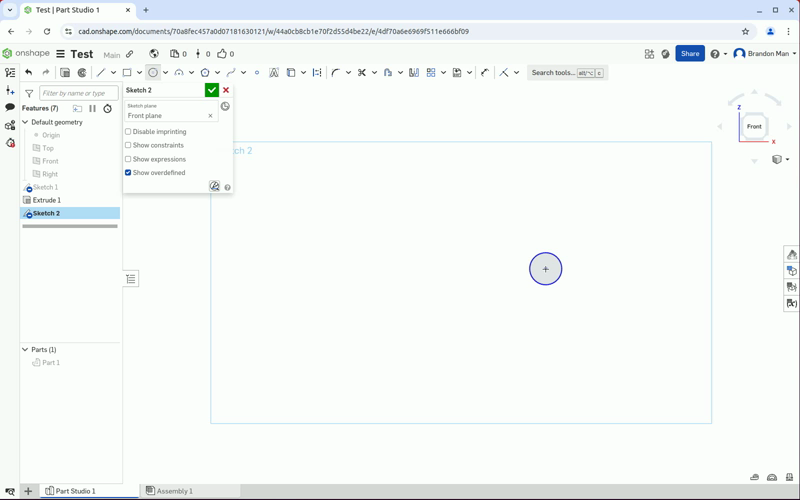
click(545, 268)
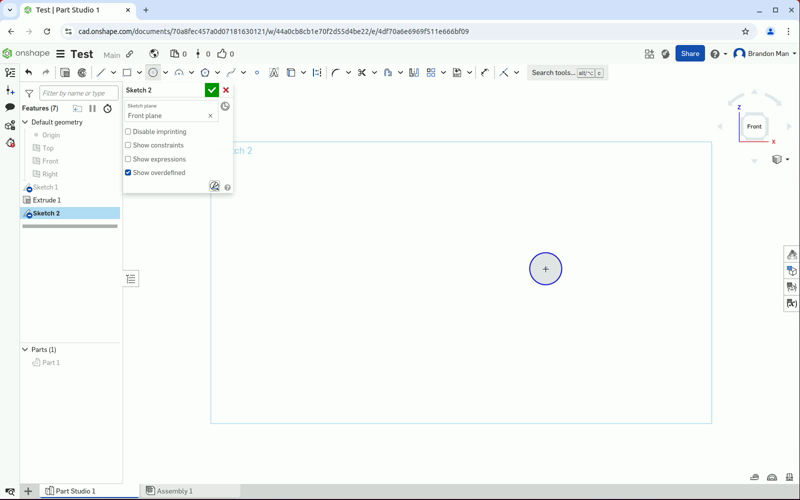
key_up(shift)
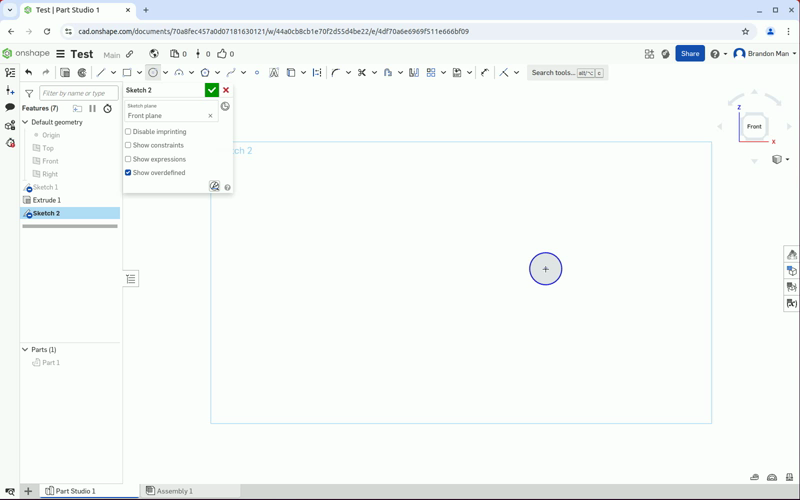
mouse_move(555, 268)
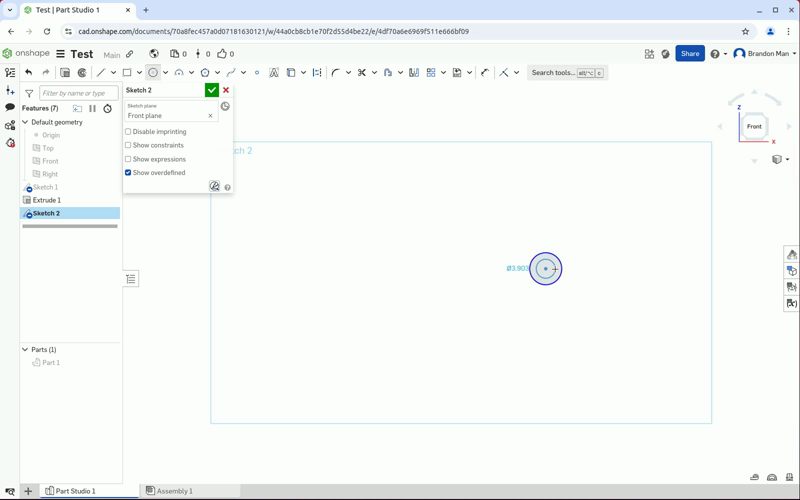
click(555, 268)
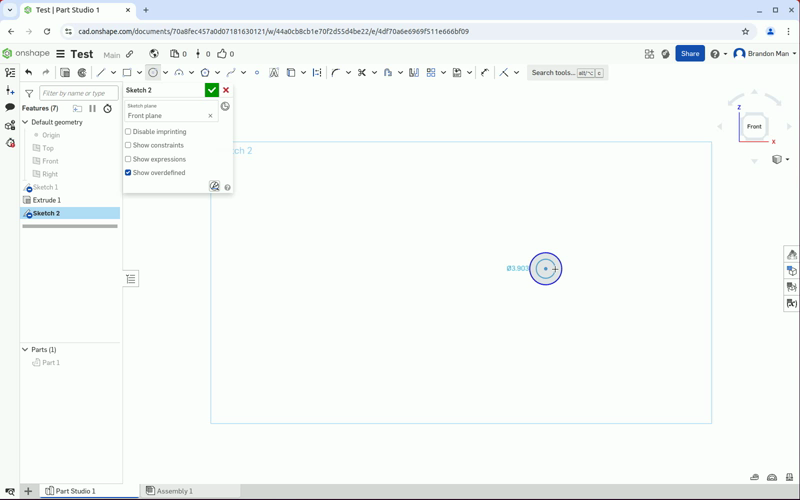
key(esc)
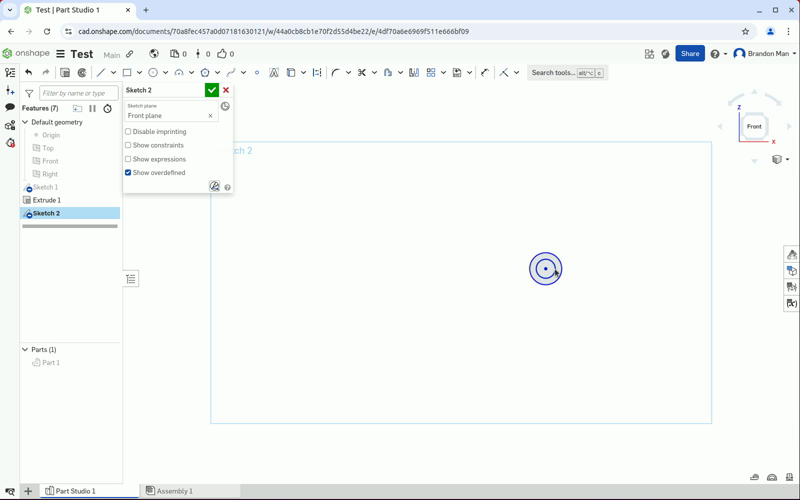
mouse_move(545, 282)
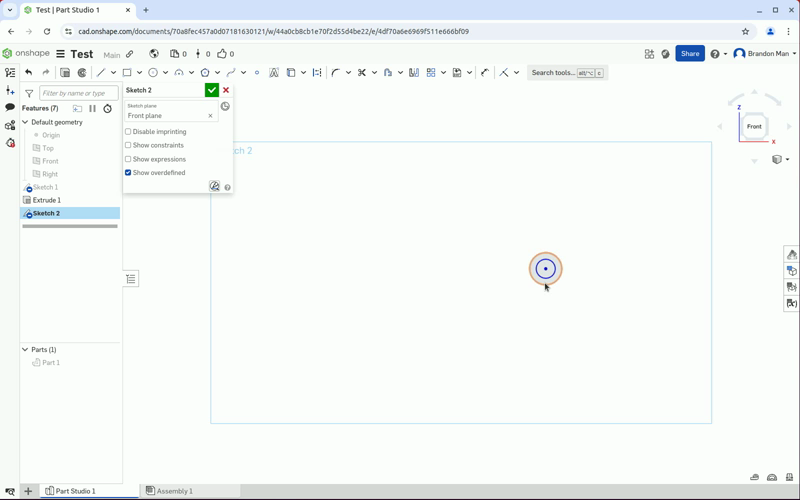
scroll(6)
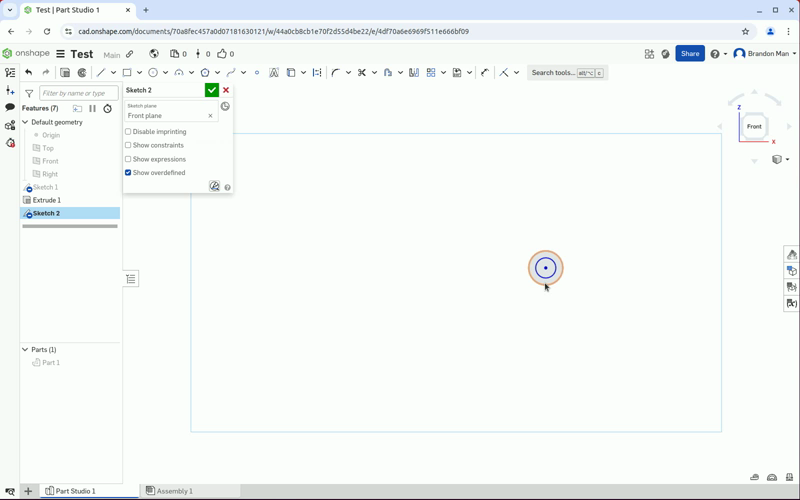
scroll(6)
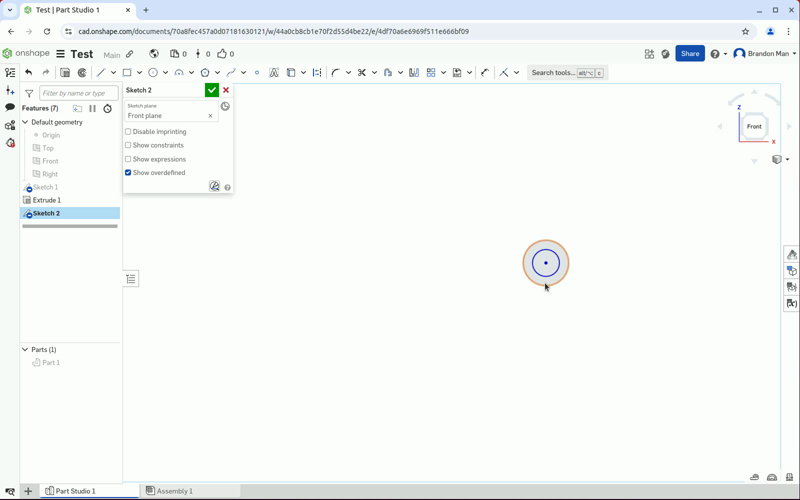
scroll(6)
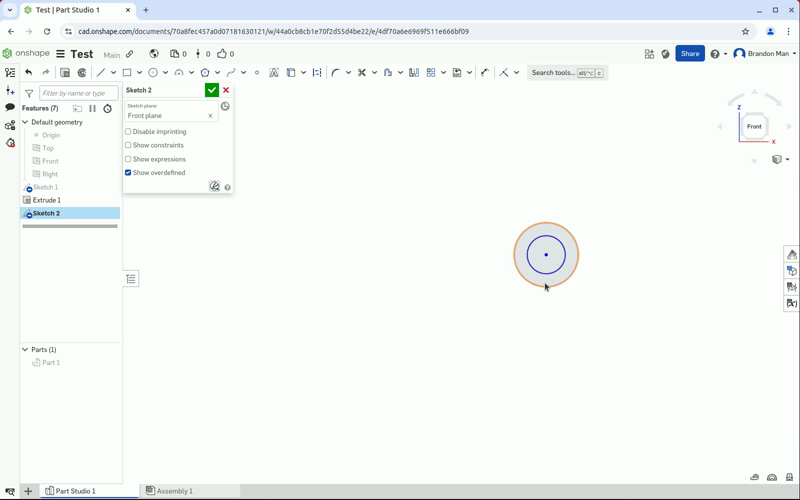
scroll(6)
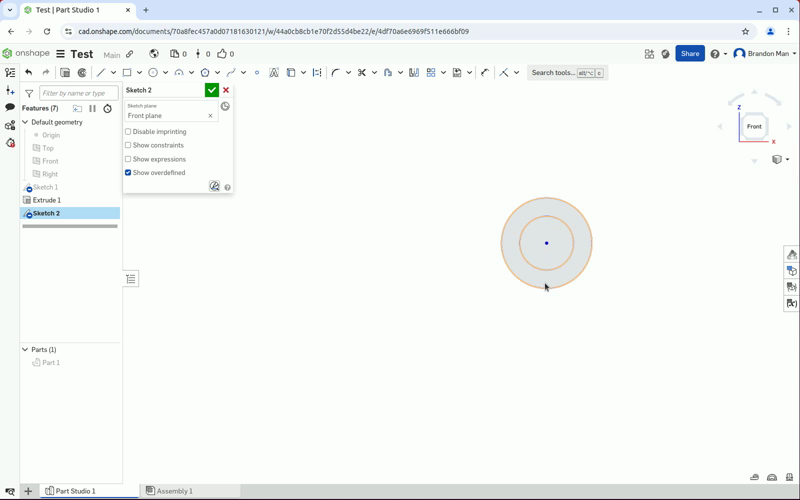
scroll(6)
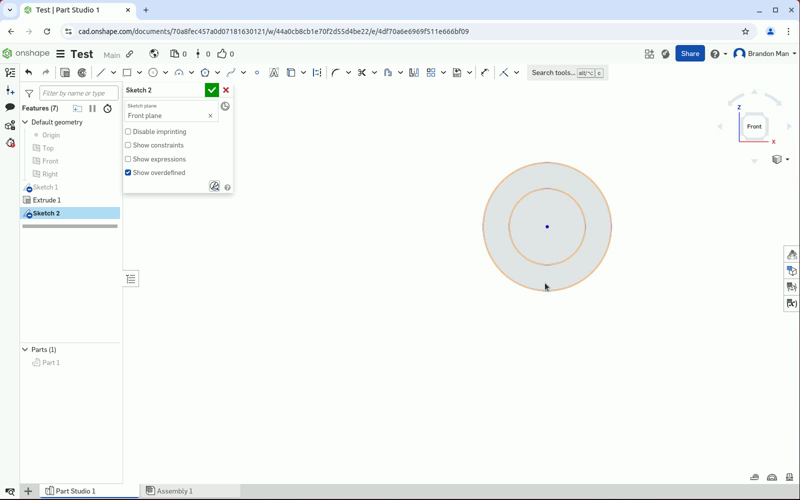
scroll(6)
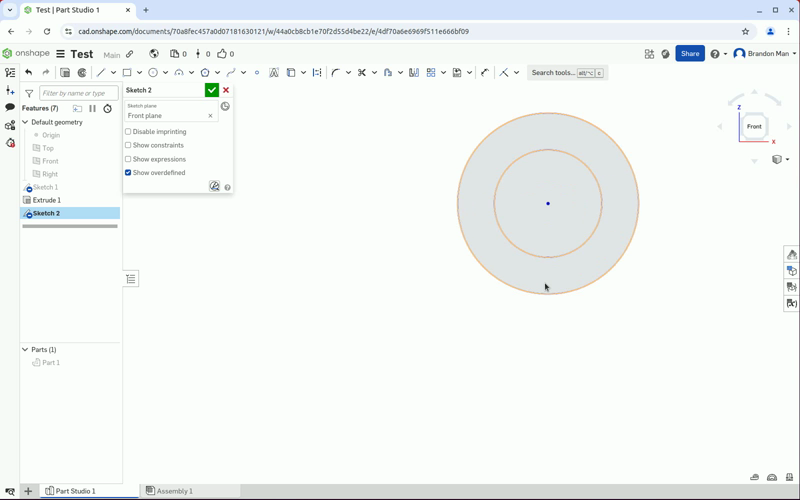
scroll(6)
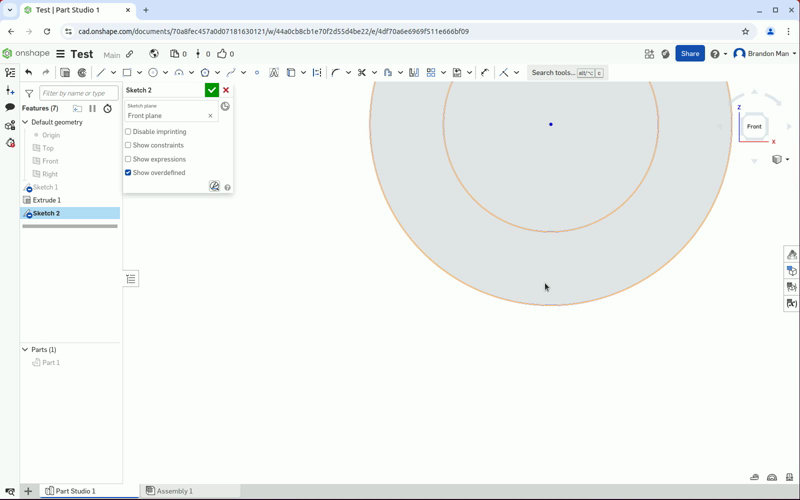
click(545, 282)
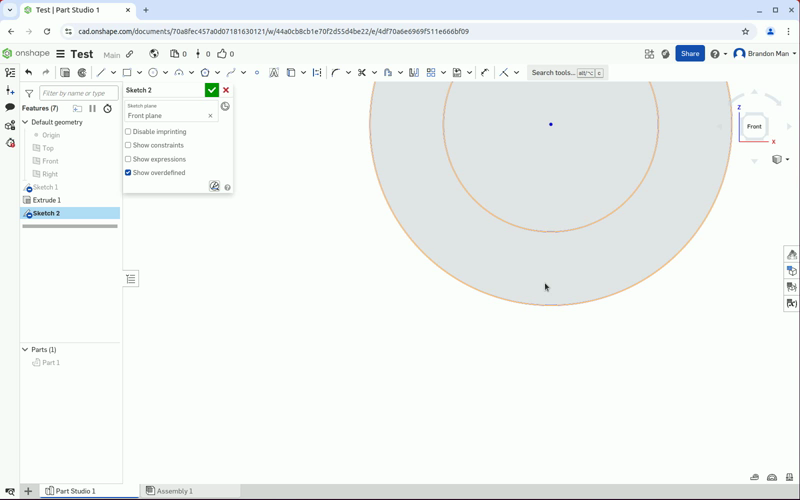
scroll(-6)
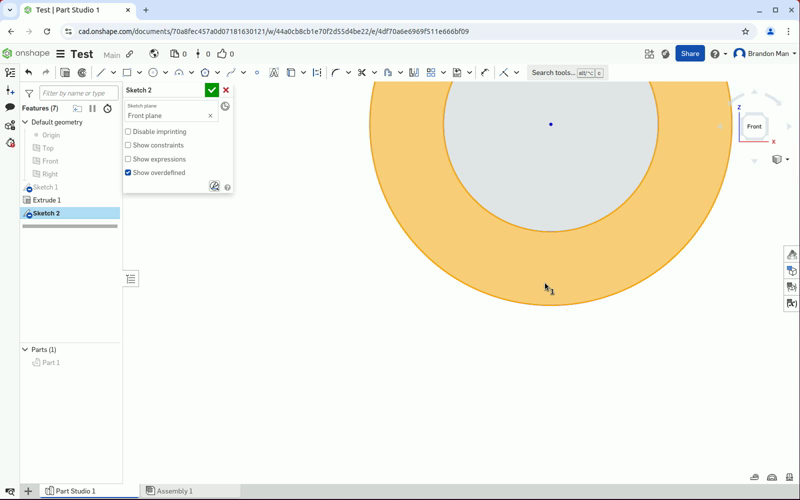
scroll(-6)
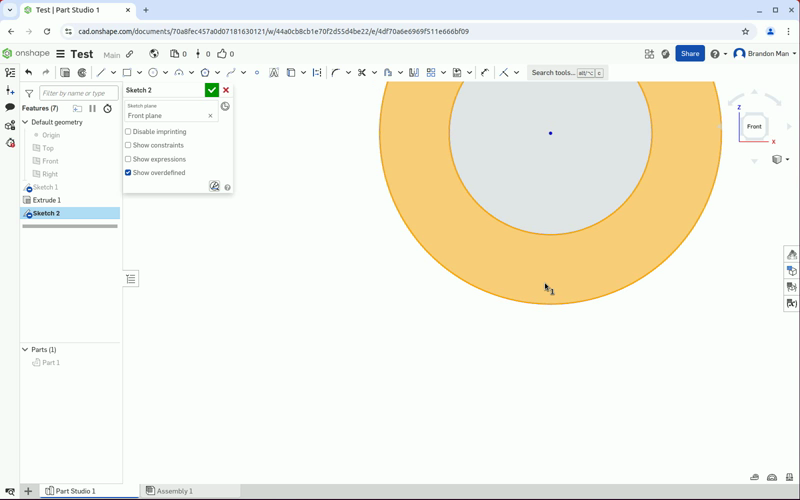
scroll(-6)
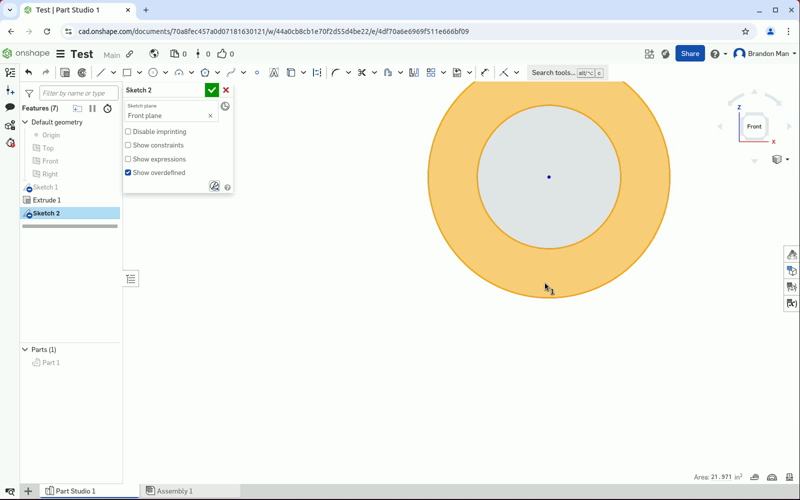
scroll(-6)
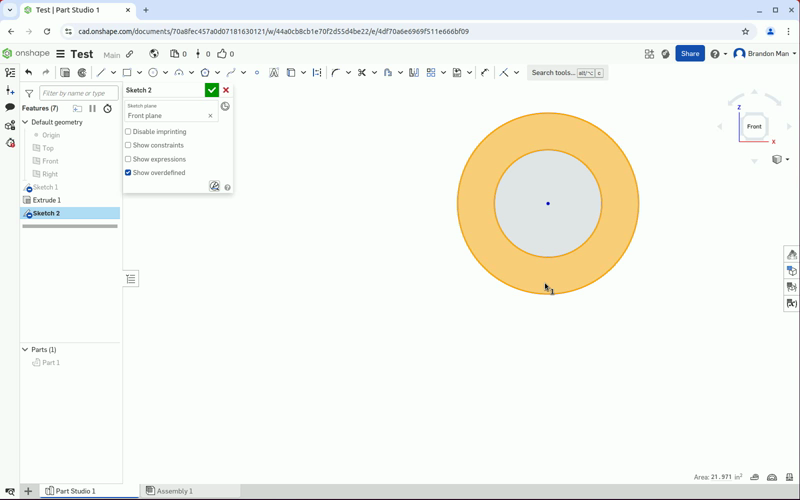
scroll(-6)
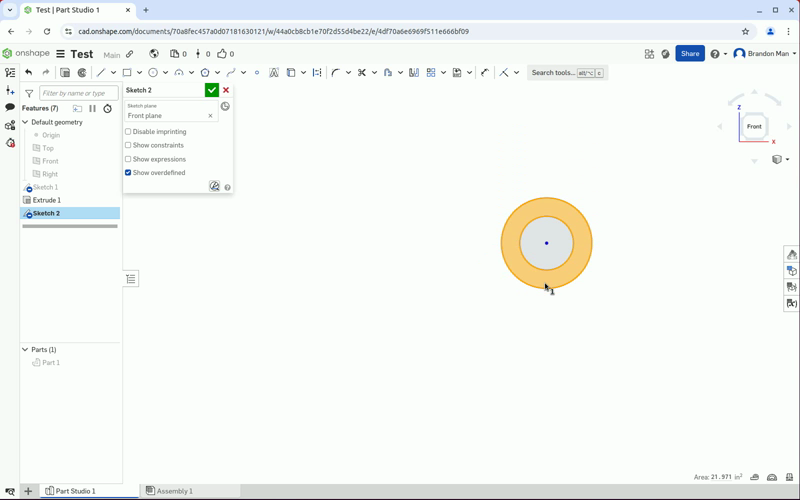
scroll(-6)
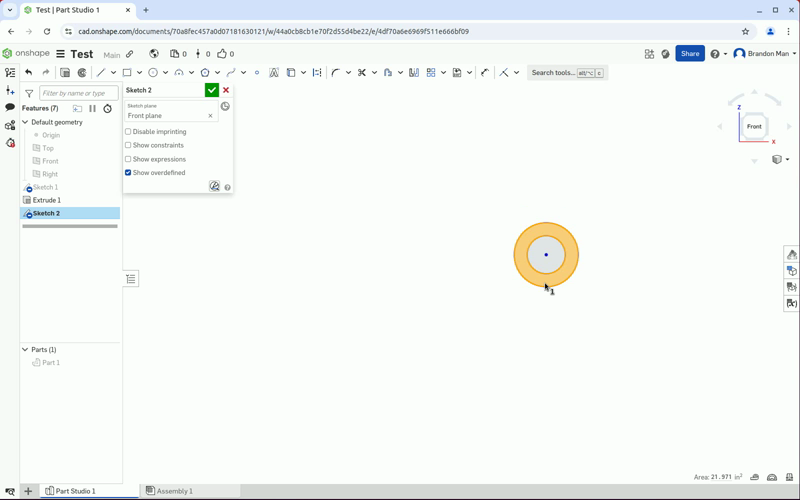
scroll(-6)
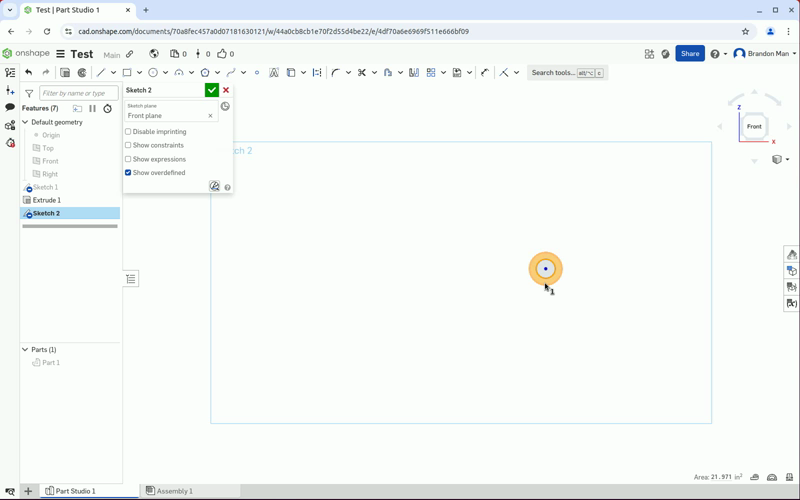
mouse_move(73, 352)
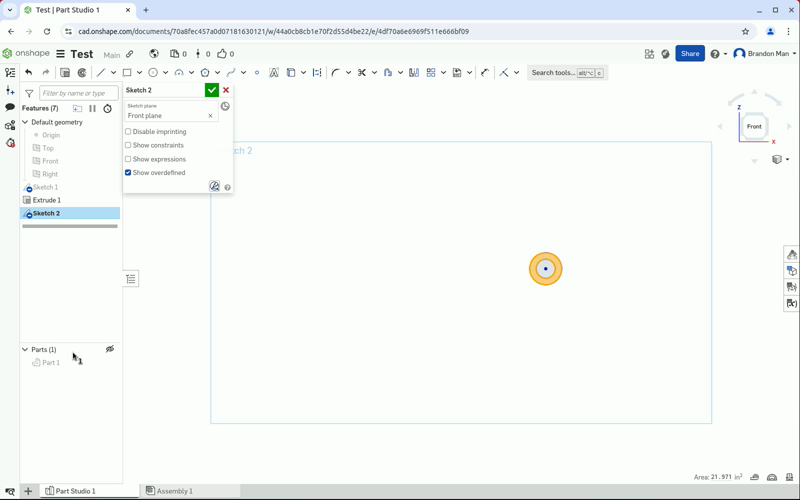
key(shift+y)
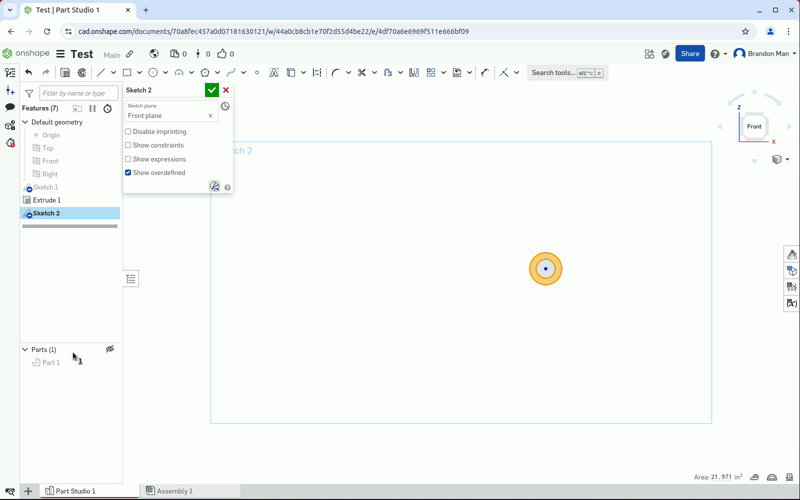
key(shift+e)
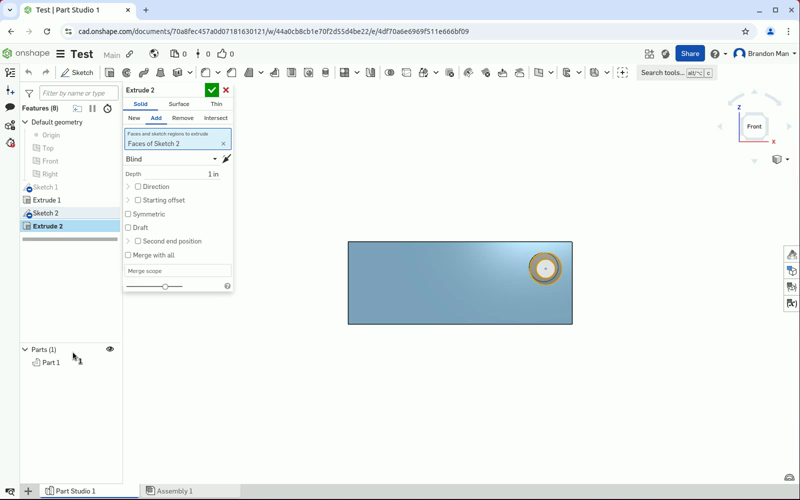
mouse_move(143, 106)
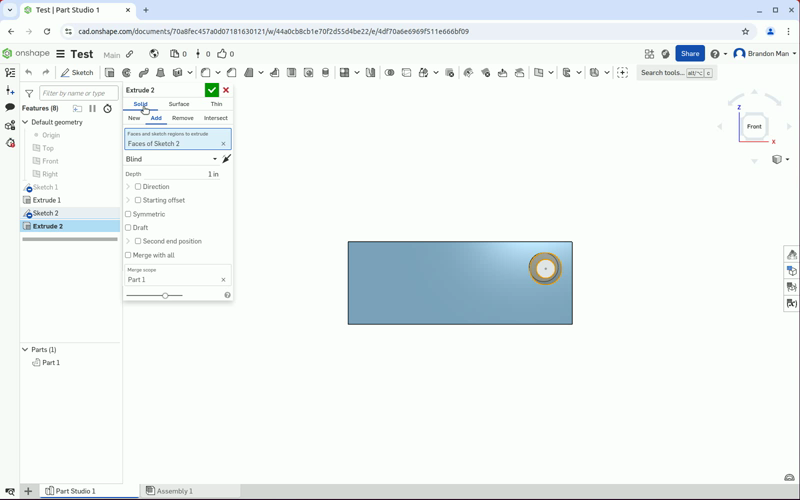
click(143, 106)
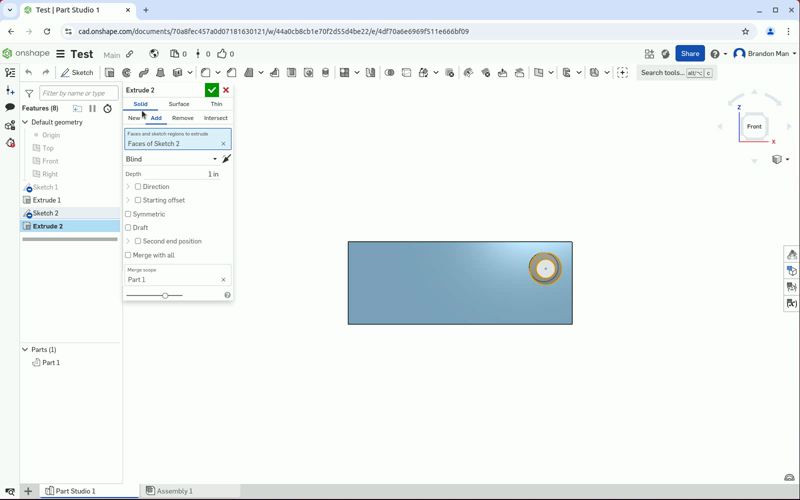
mouse_move(137, 120)
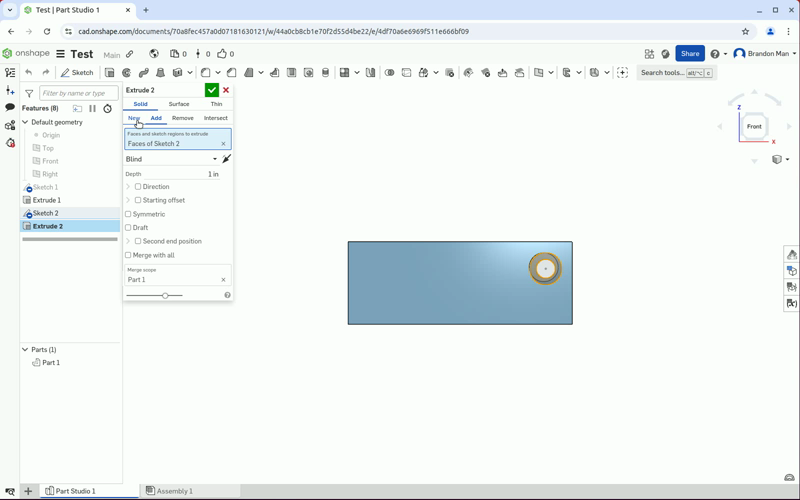
click(137, 120)
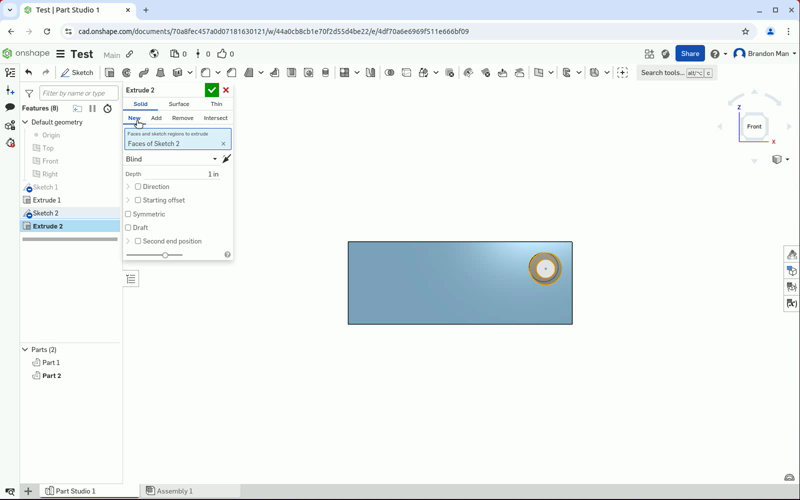
key(tab, 4)
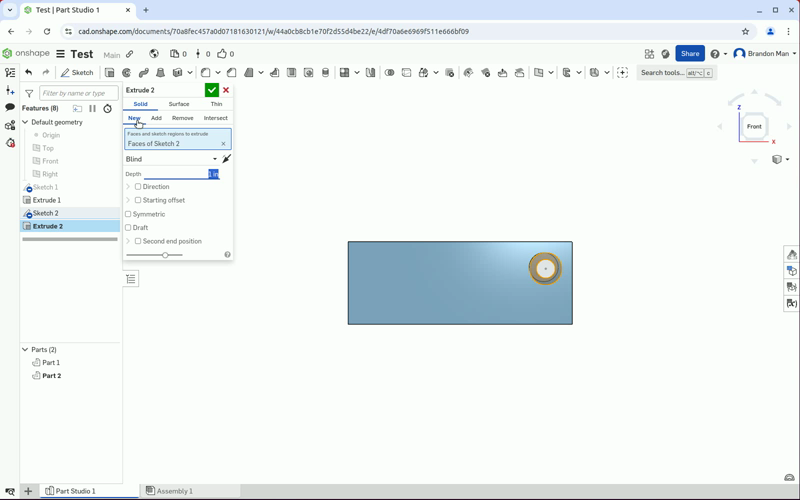
text(8.906)
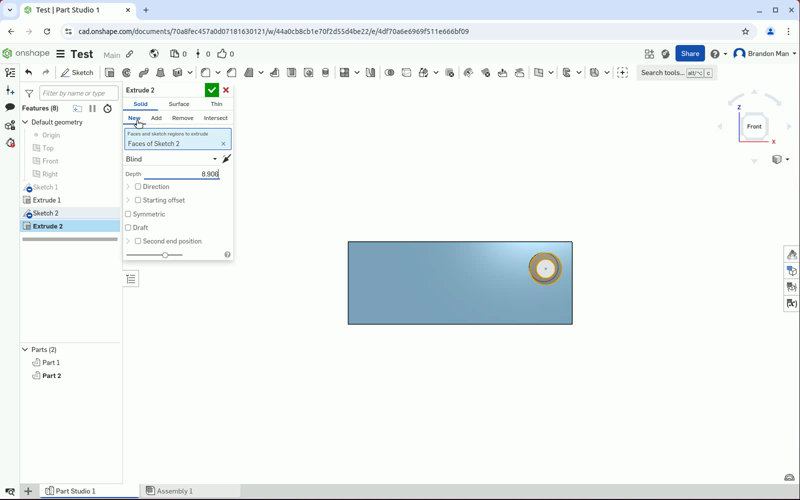
key(enter)
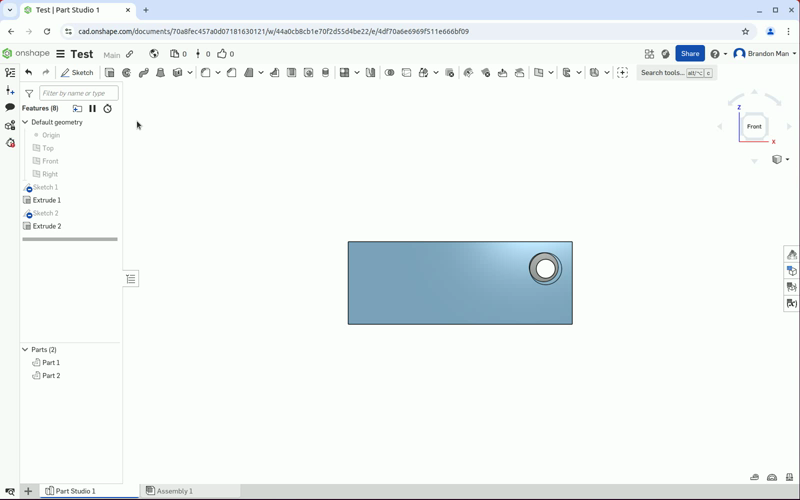
key(shift+h)
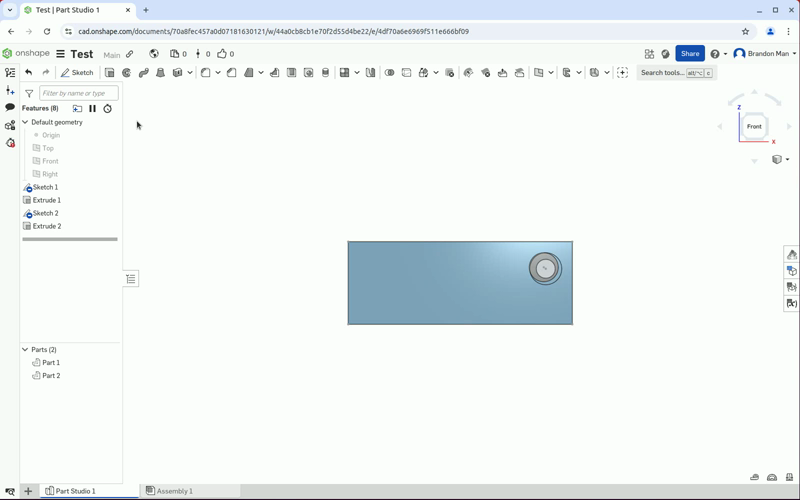
key(shift+h)
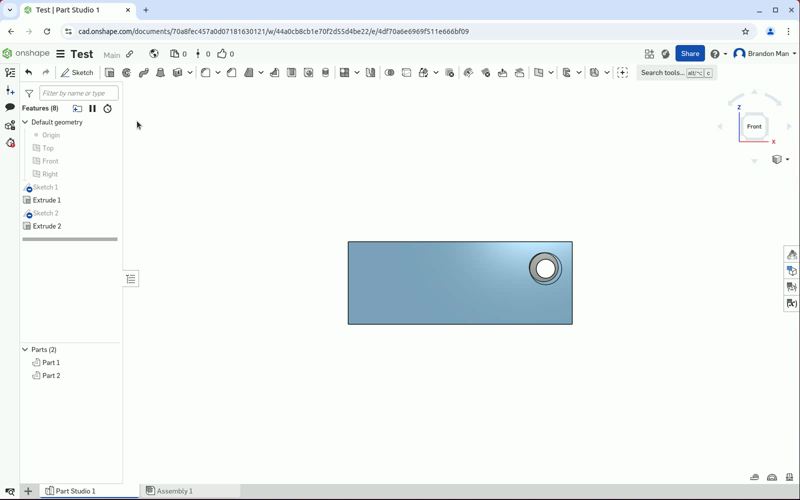
mouse_move(73, 189)
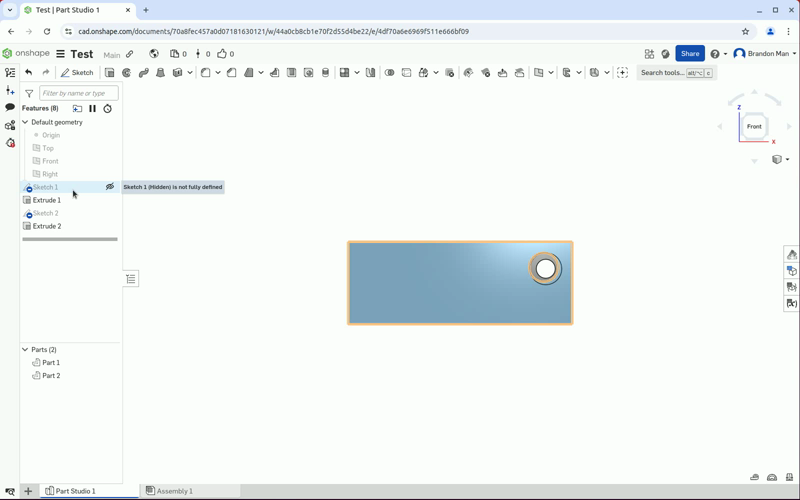
click(73, 189)
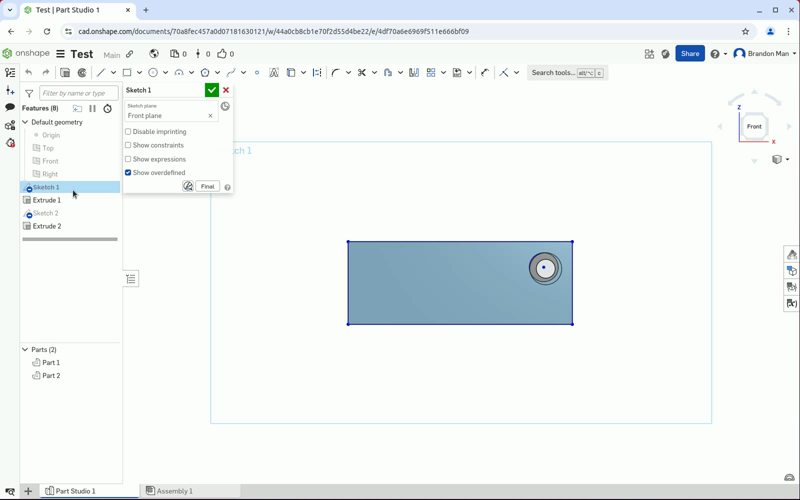
mouse_move(229, 92)
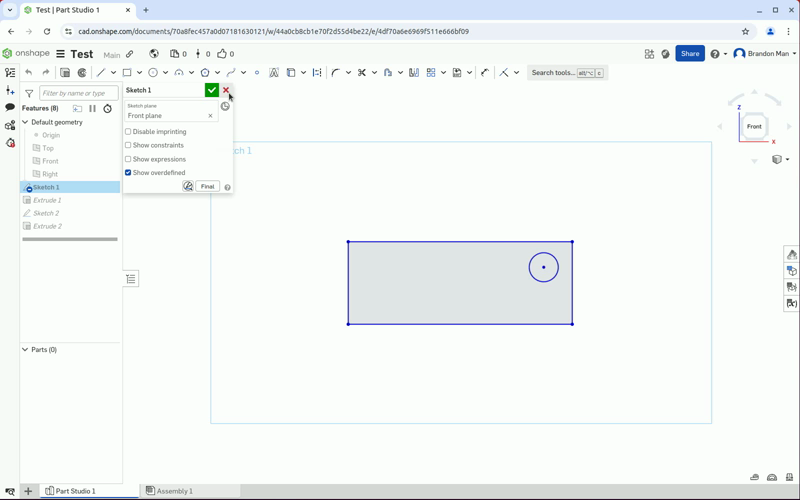
click(229, 92)
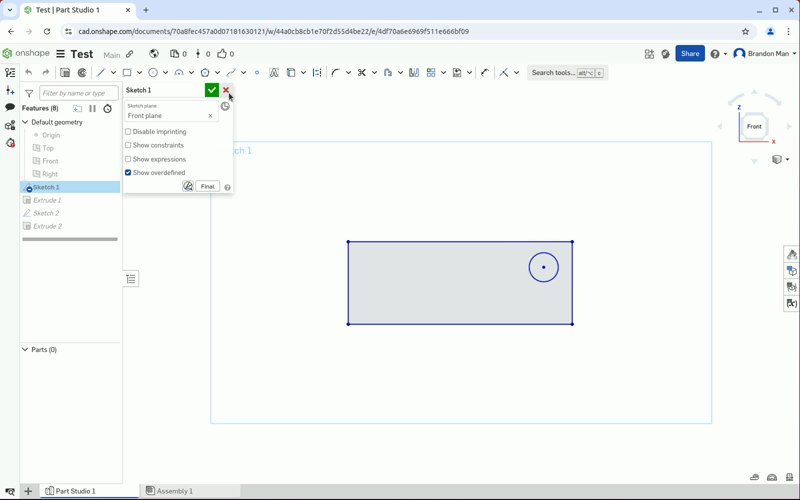
key(shift+s)
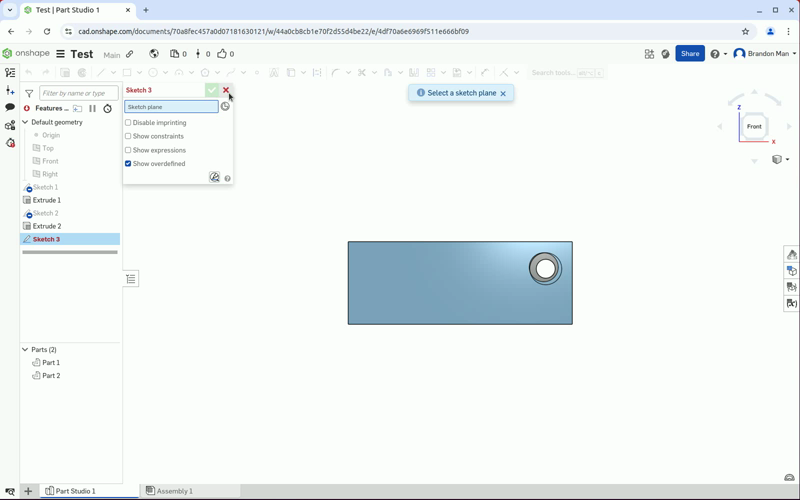
mouse_move(73, 163)
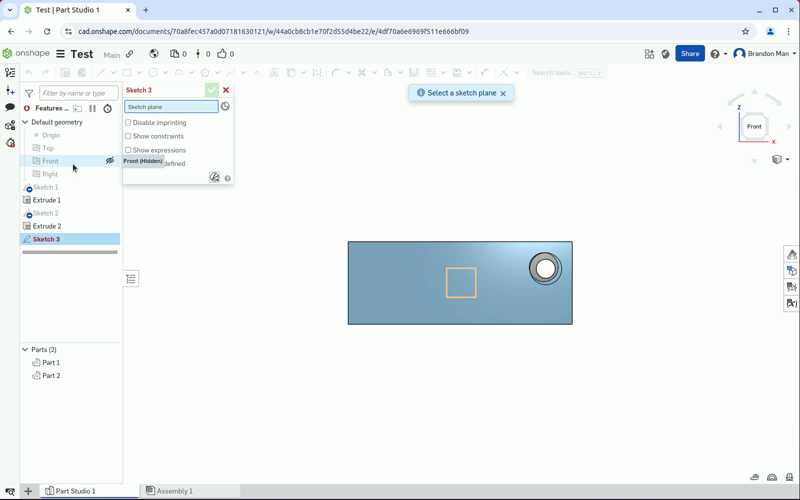
click(73, 163)
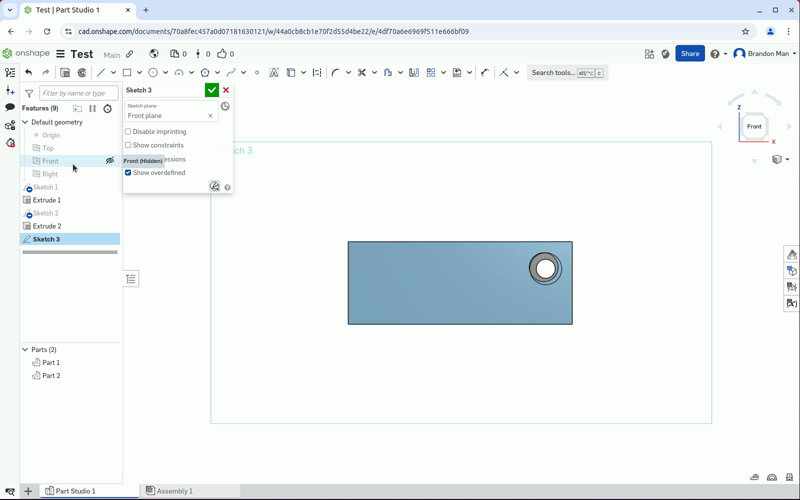
mouse_move(73, 352)
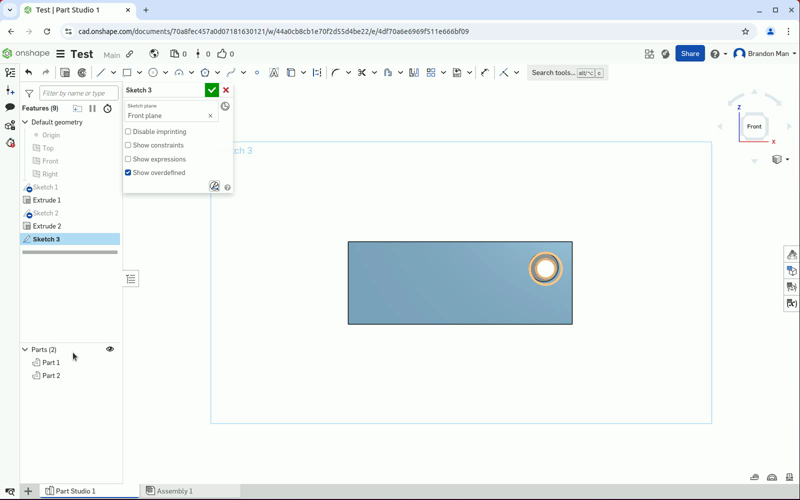
key(y)
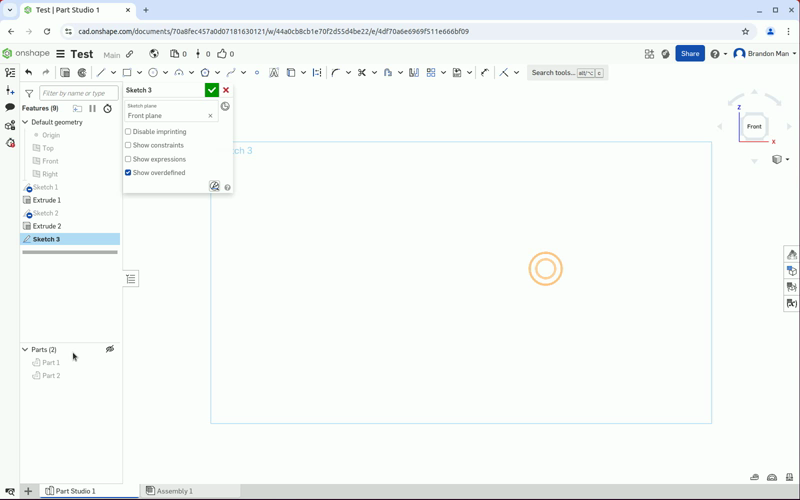
key(c)
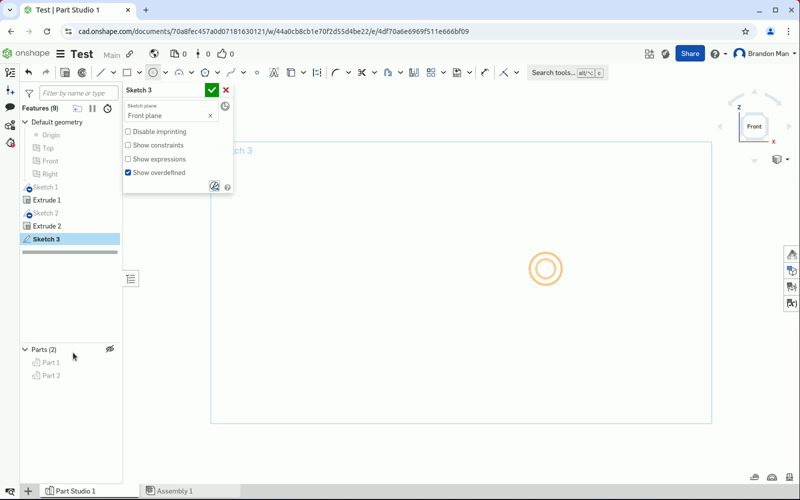
key_down(shift)
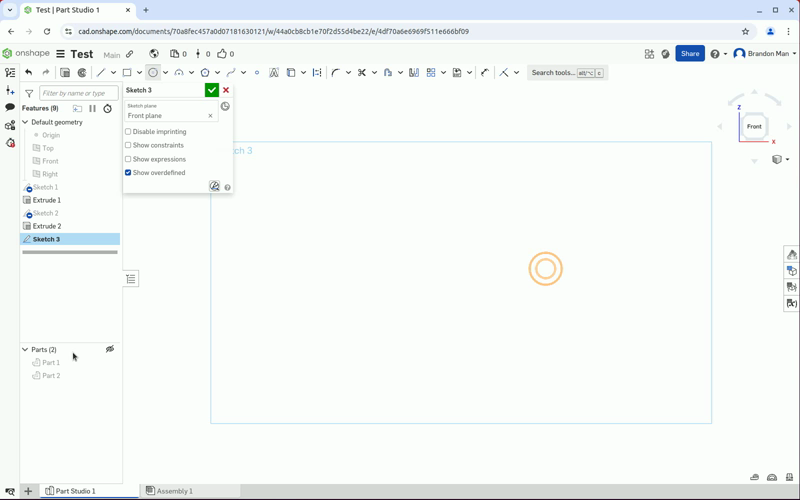
mouse_move(545, 268)
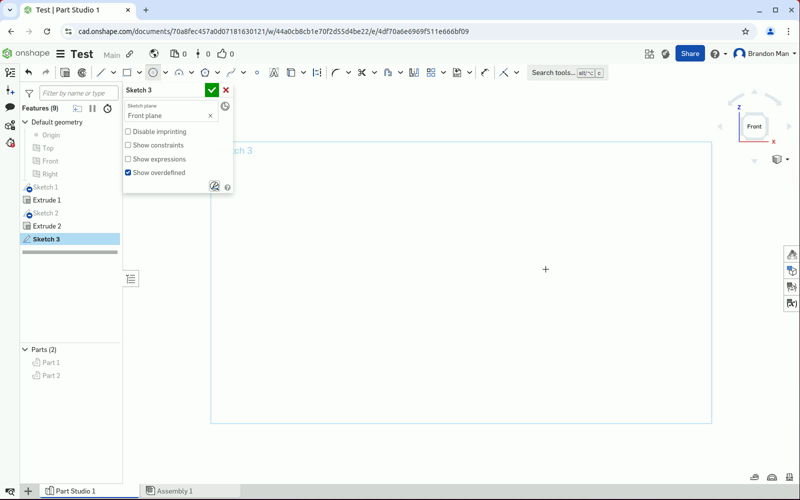
click(545, 268)
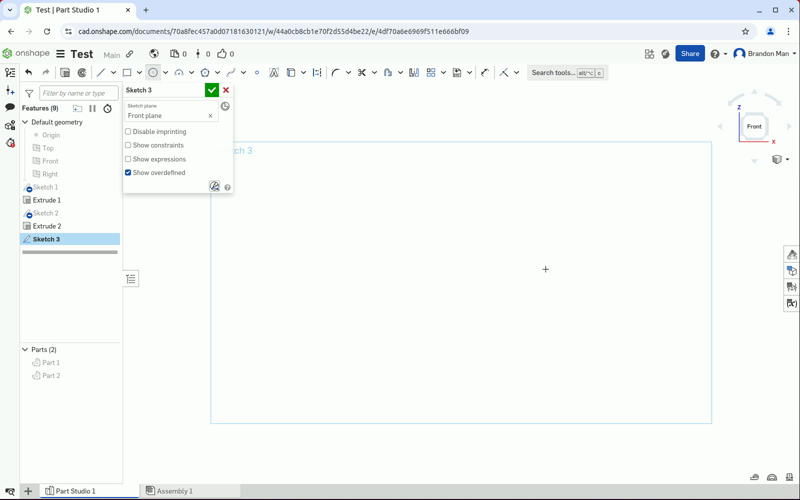
key_up(shift)
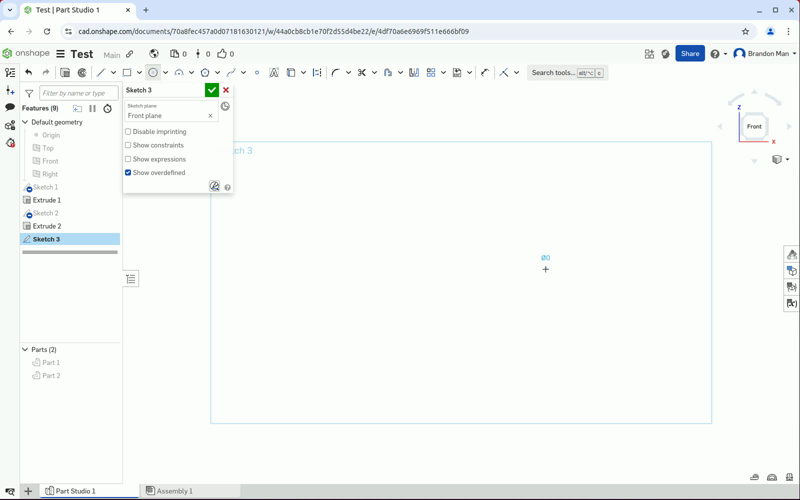
mouse_move(561, 268)
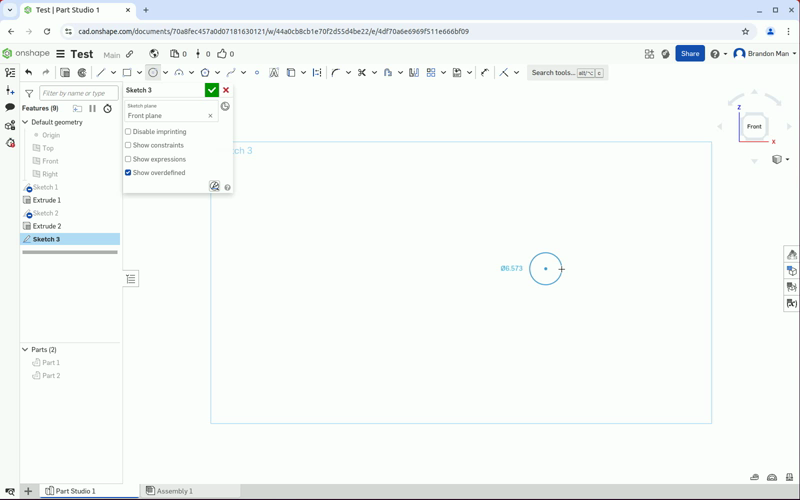
click(561, 268)
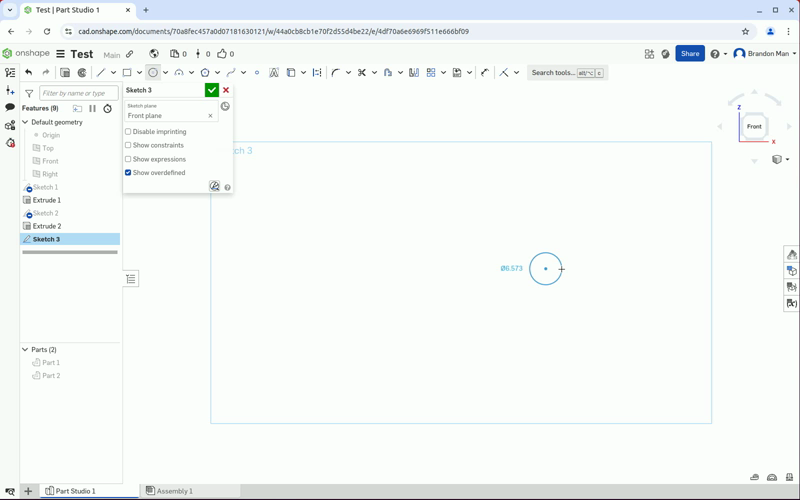
key(esc)
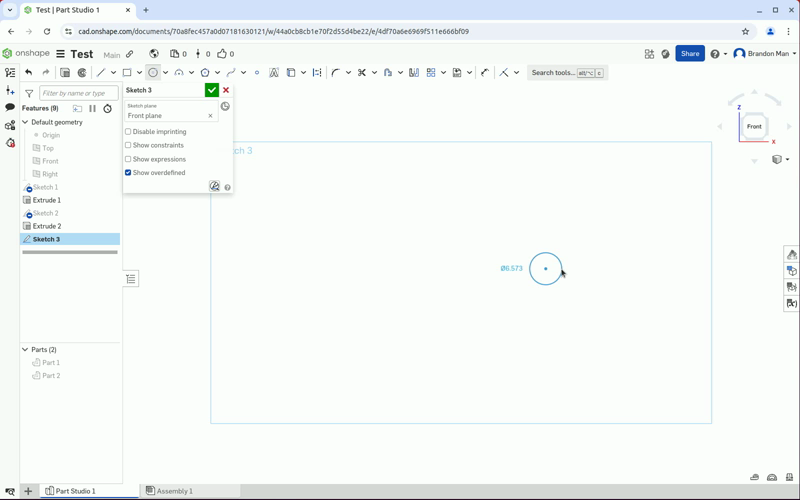
key(c)
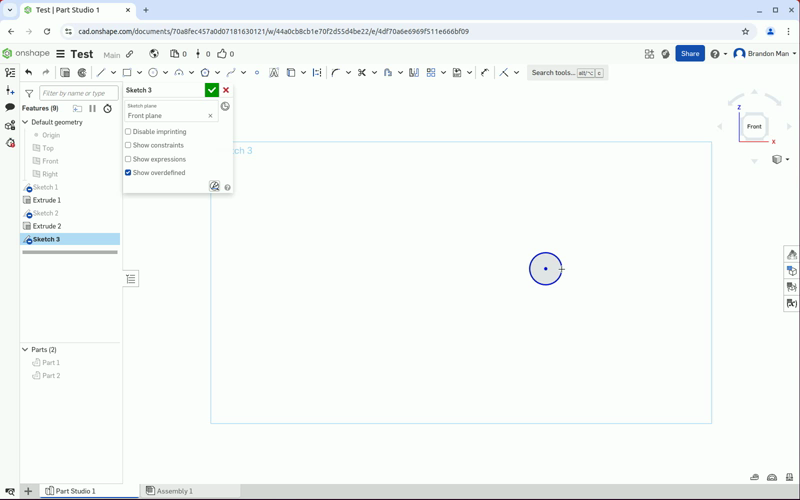
key_down(shift)
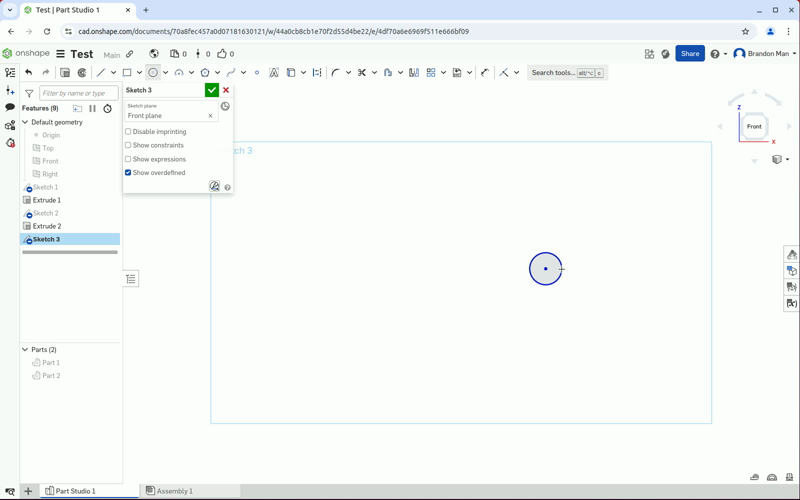
mouse_move(545, 268)
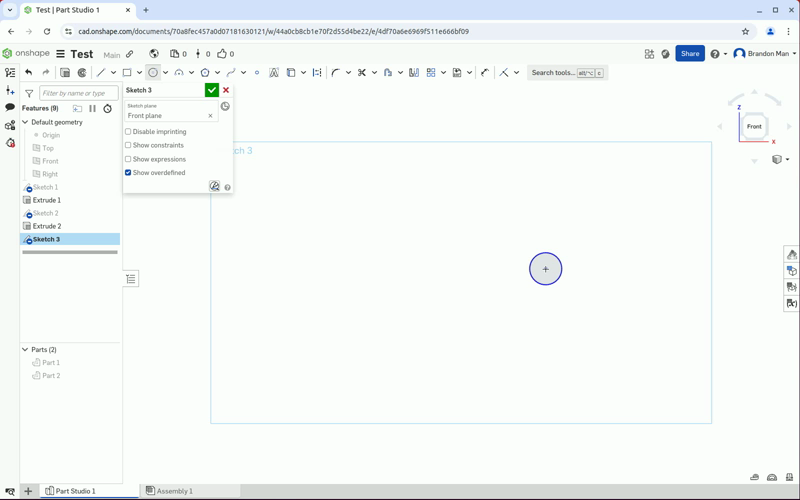
click(545, 268)
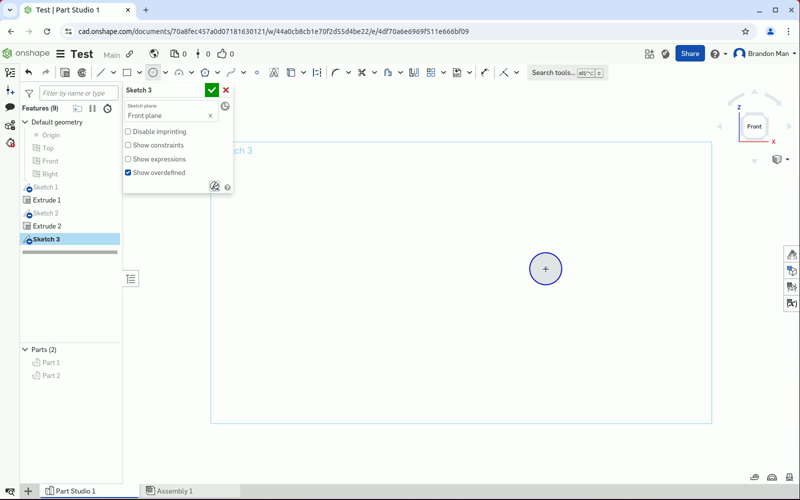
key_up(shift)
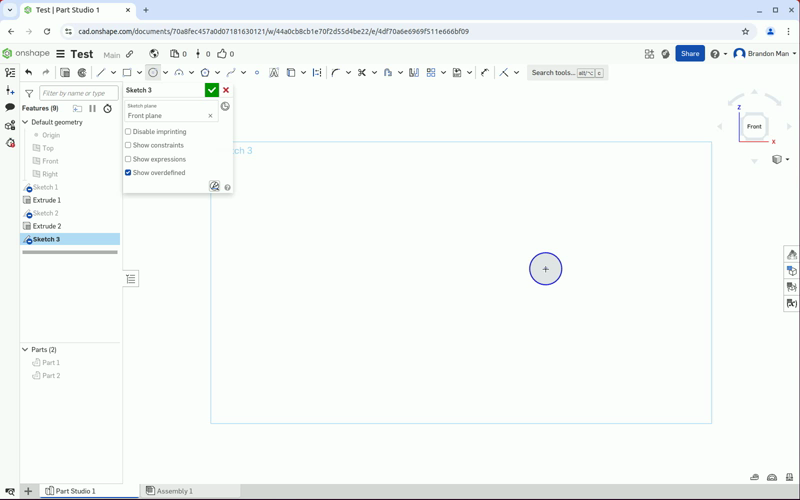
mouse_move(555, 268)
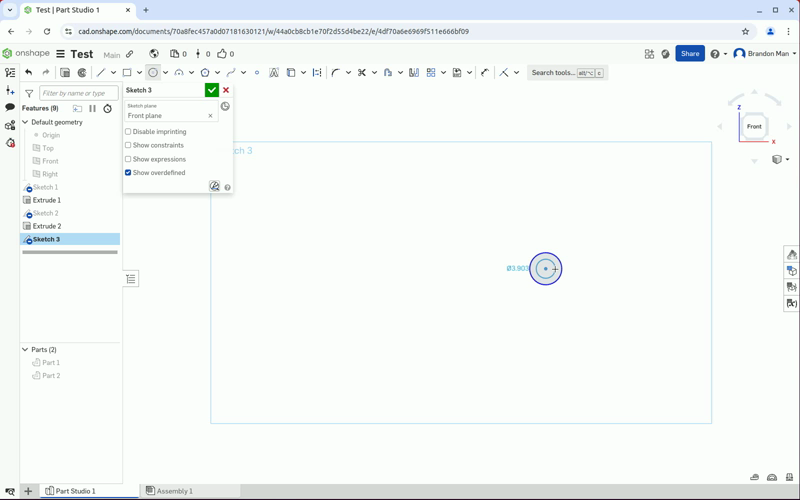
click(555, 268)
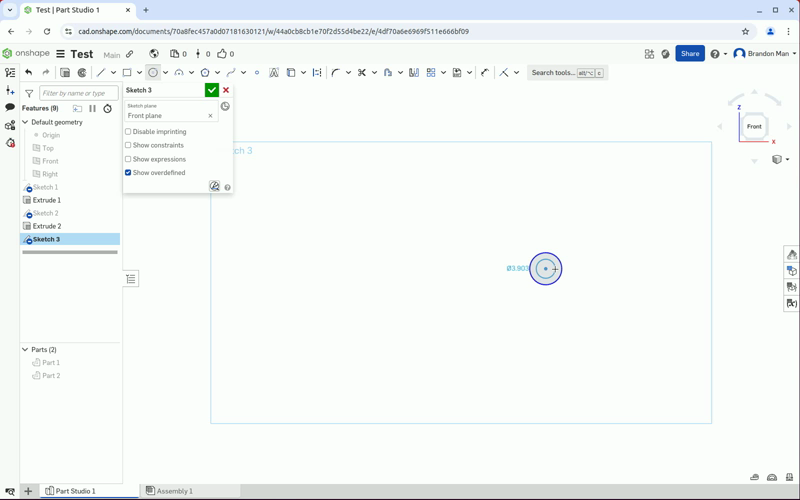
key(esc)
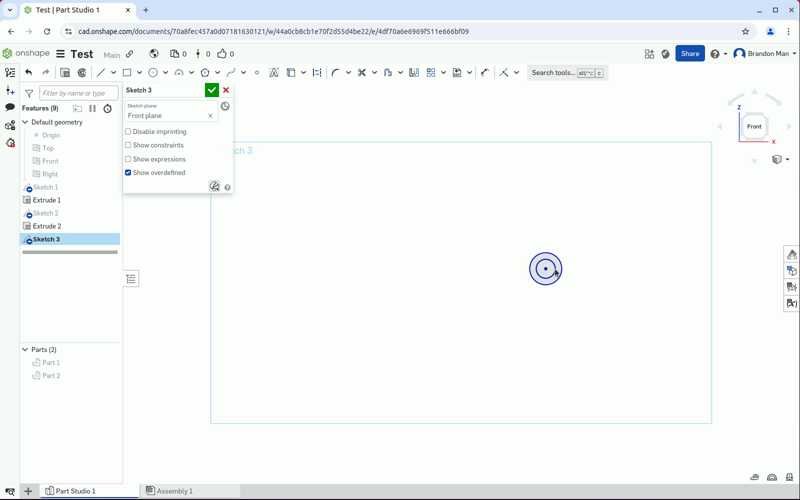
mouse_move(548, 257)
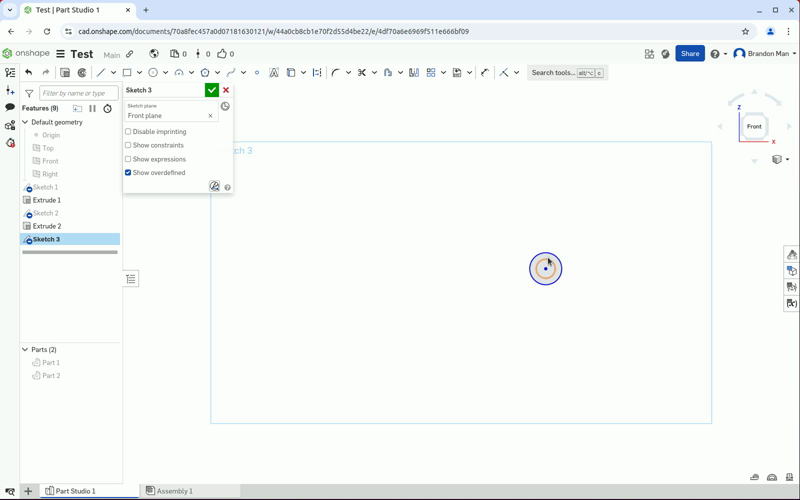
scroll(6)
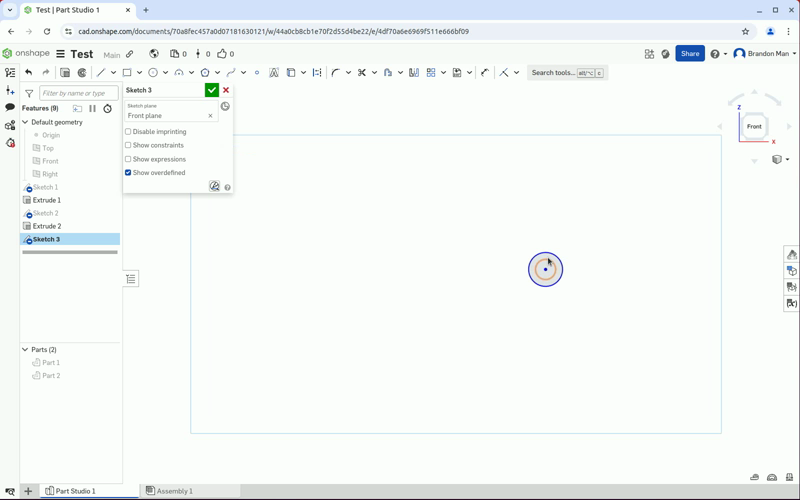
scroll(6)
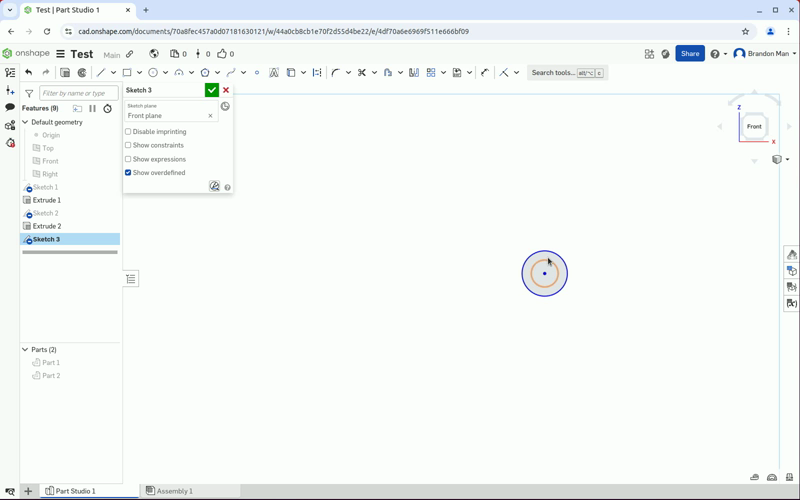
scroll(6)
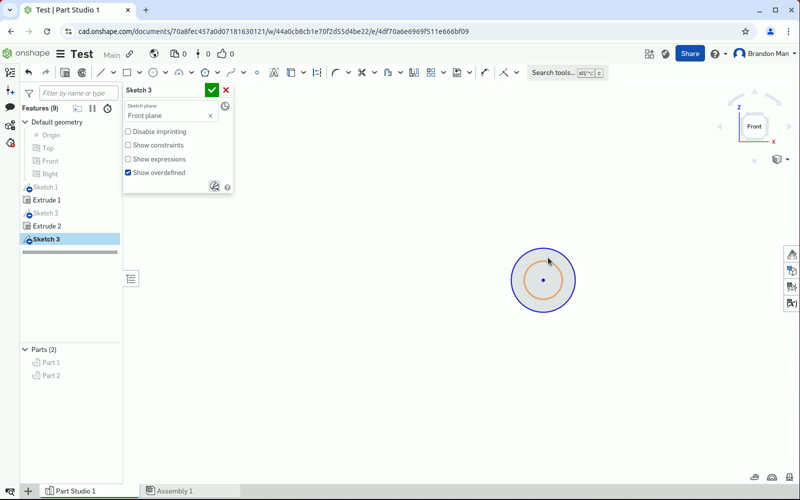
scroll(6)
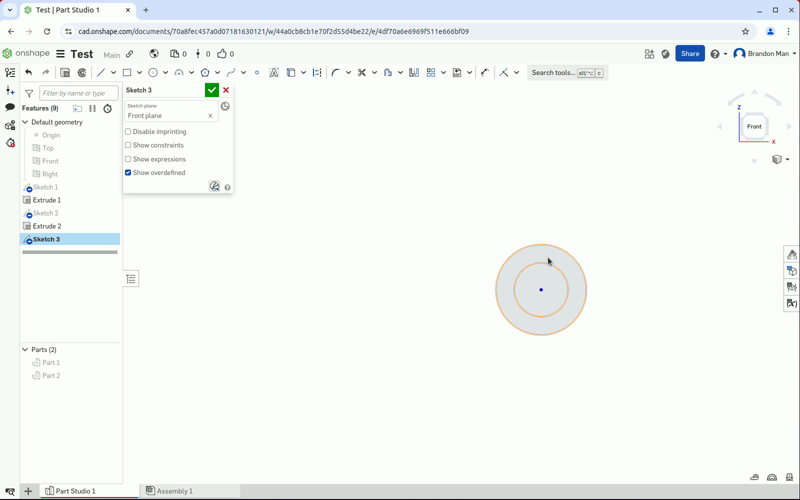
scroll(6)
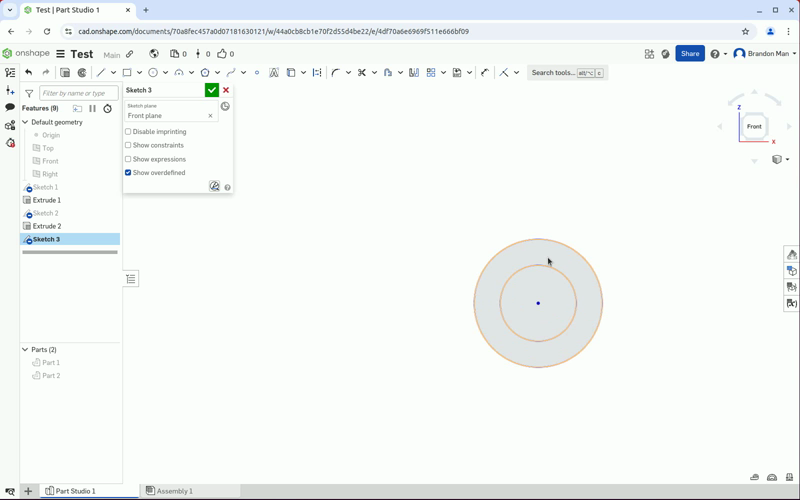
scroll(6)
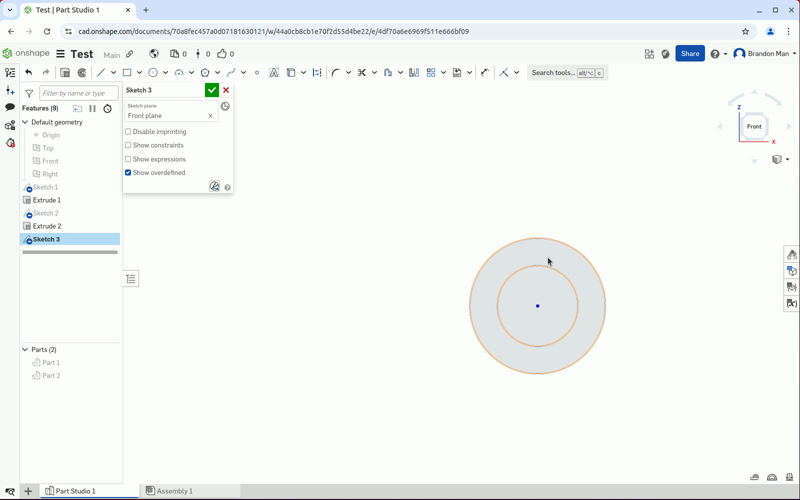
scroll(6)
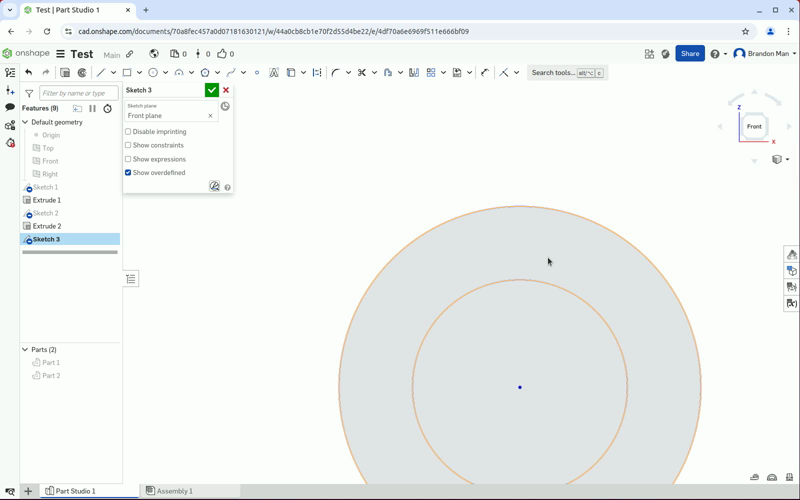
click(548, 257)
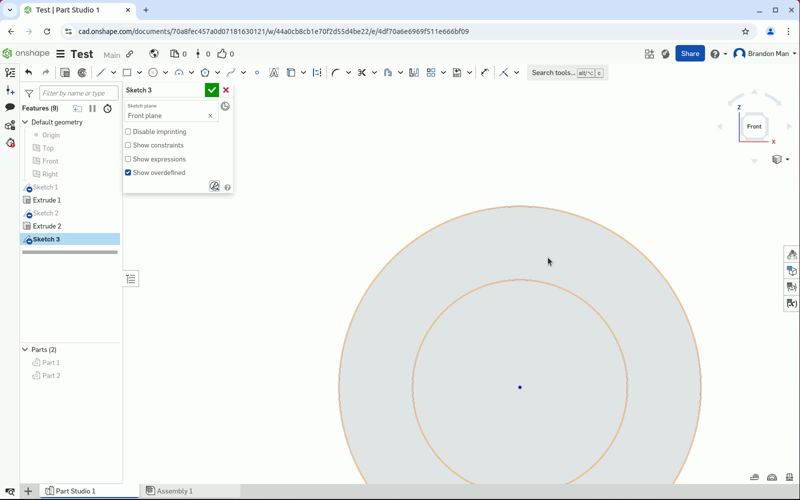
scroll(-6)
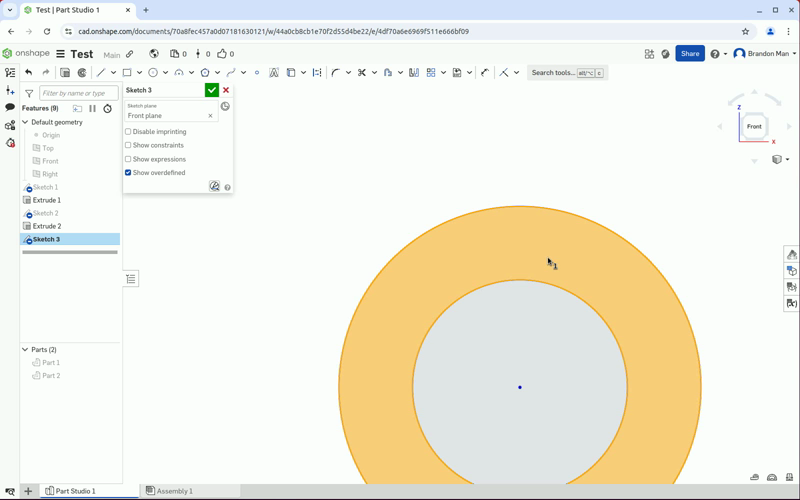
scroll(-6)
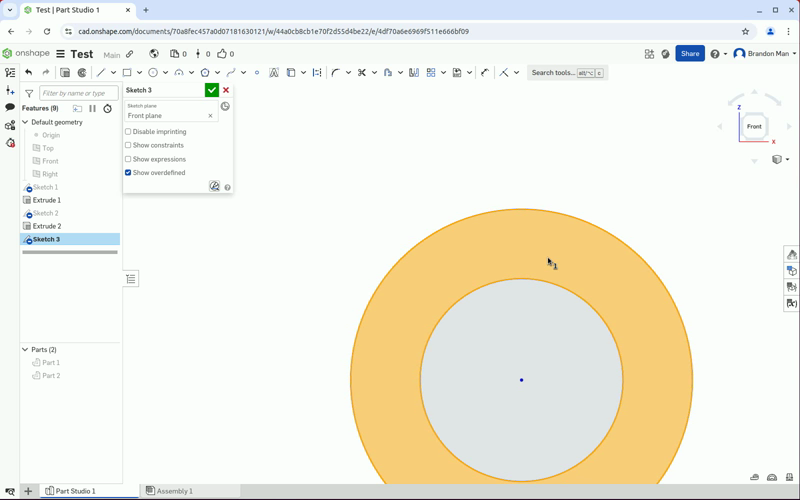
scroll(-6)
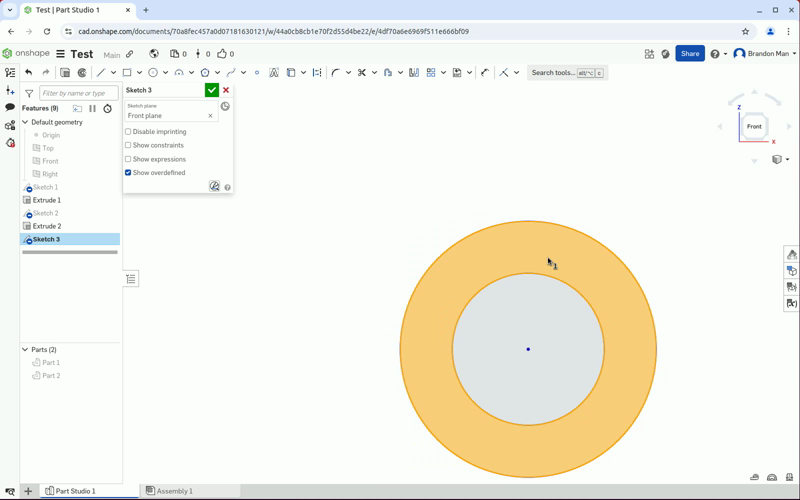
scroll(-6)
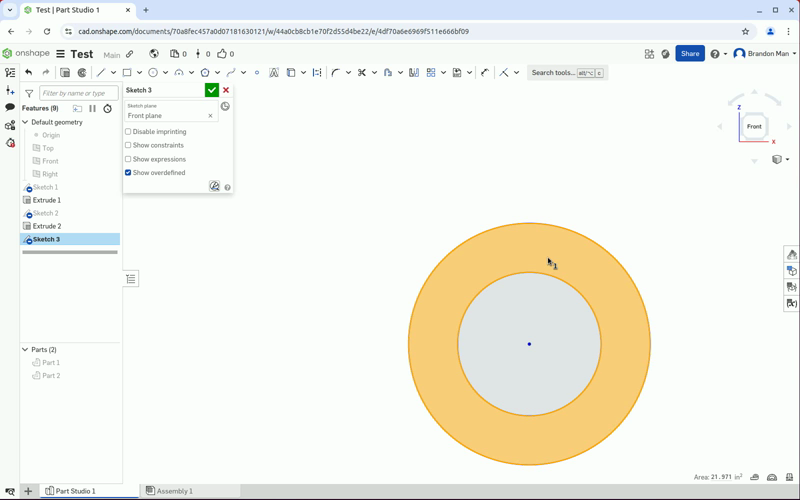
scroll(-6)
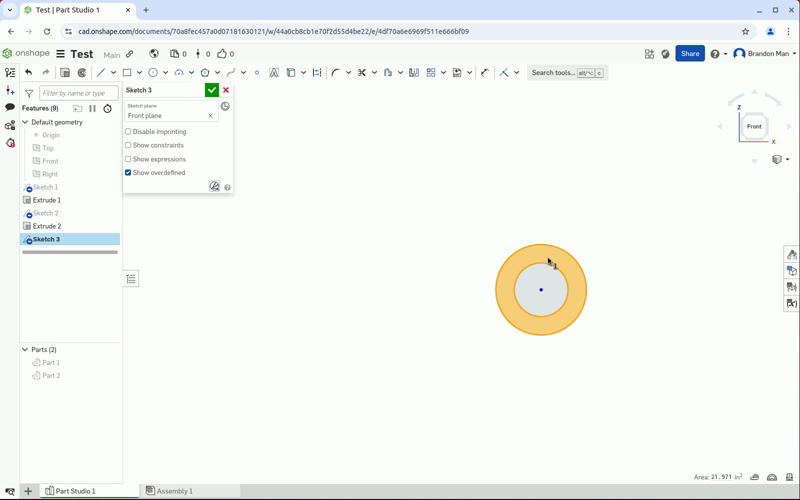
scroll(-6)
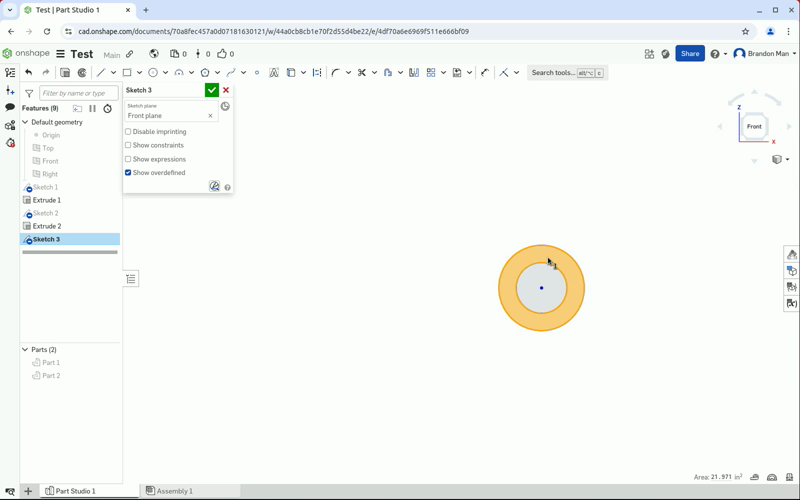
scroll(-6)
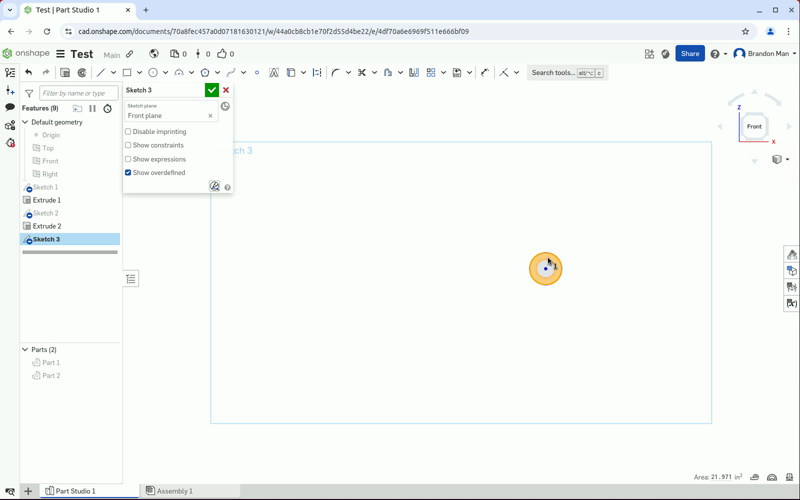
mouse_move(73, 352)
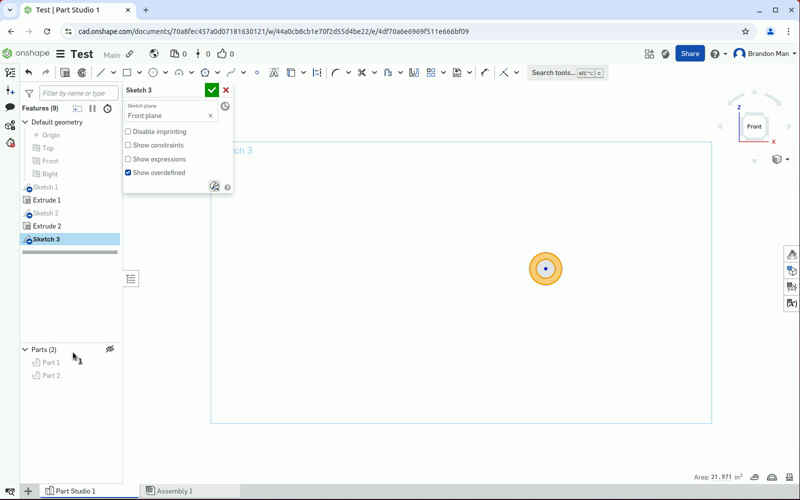
key(shift+y)
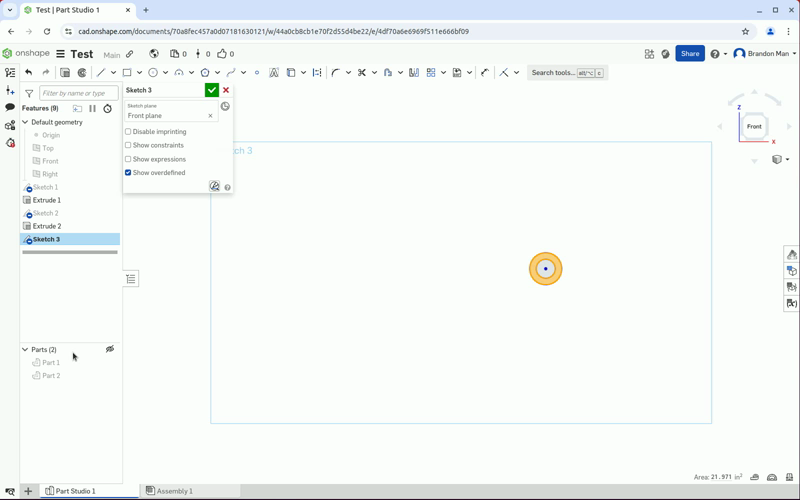
key(shift+e)
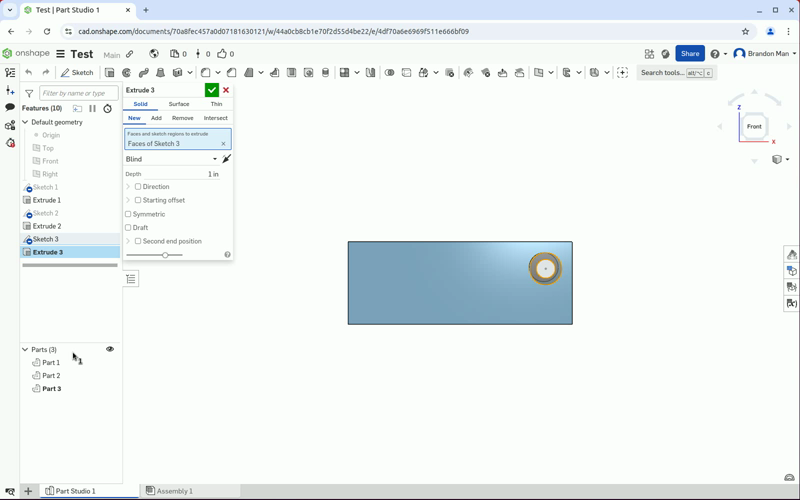
mouse_move(143, 106)
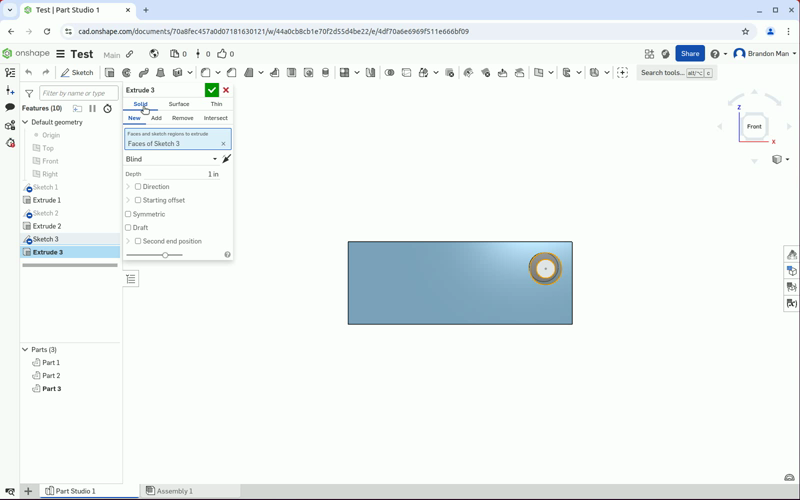
click(143, 106)
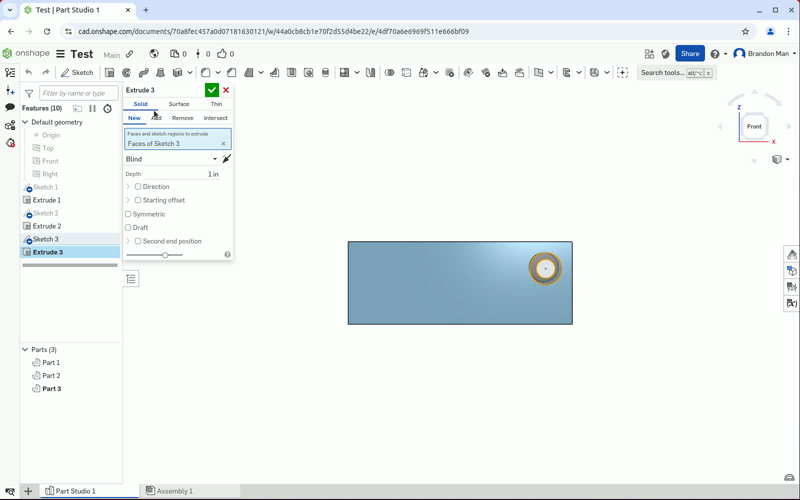
mouse_move(186, 120)
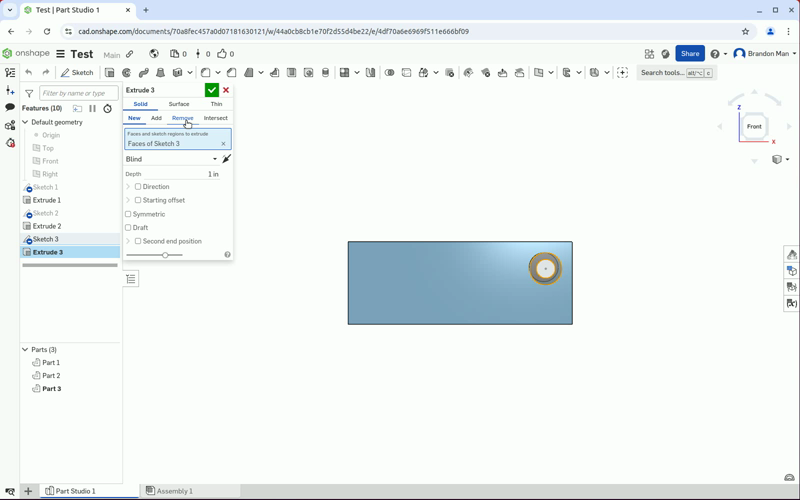
click(186, 120)
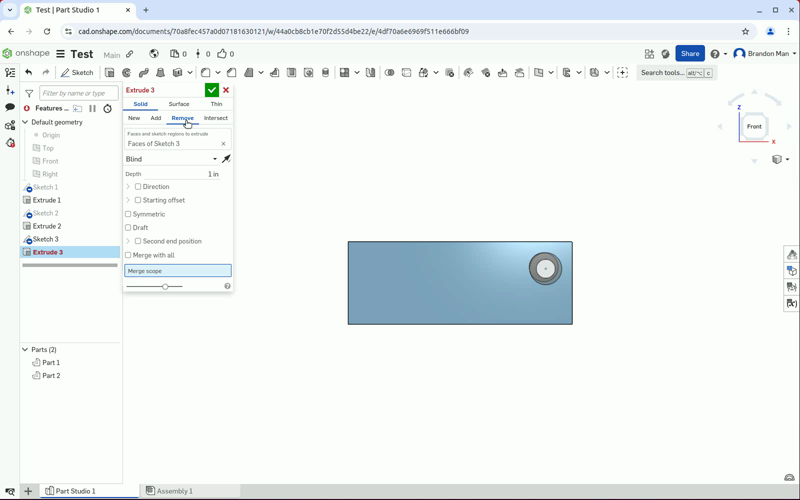
key(tab, 4)
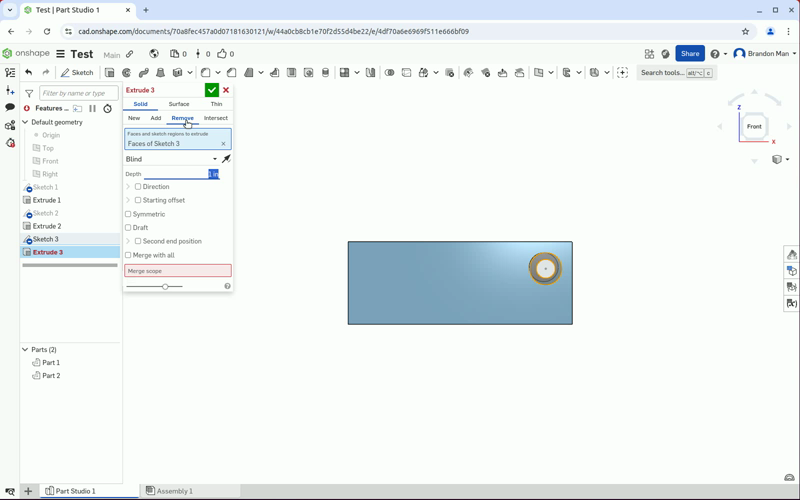
text(2.408)
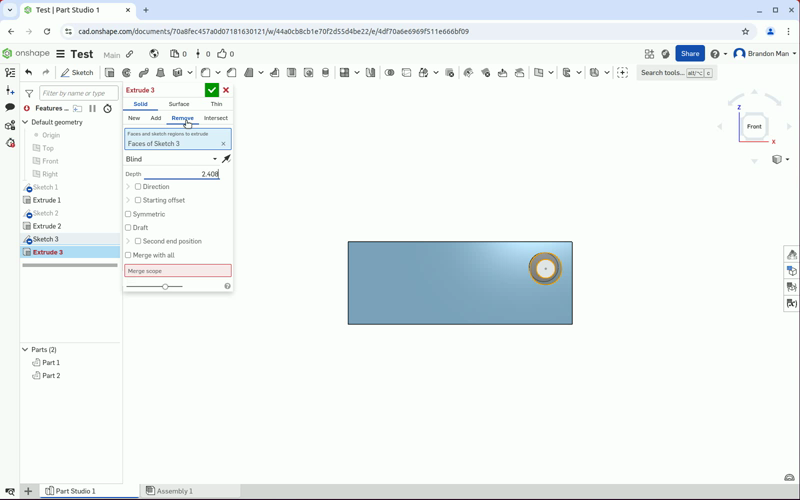
key(tab, 3)
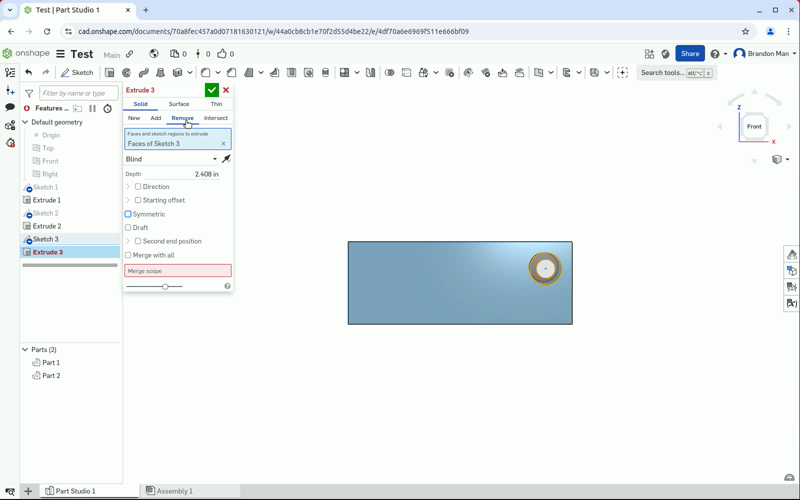
key(space)
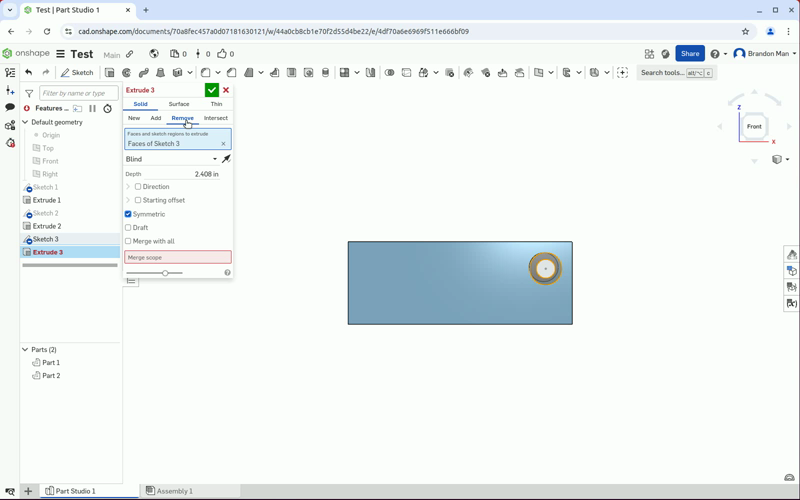
key(tab, 2)
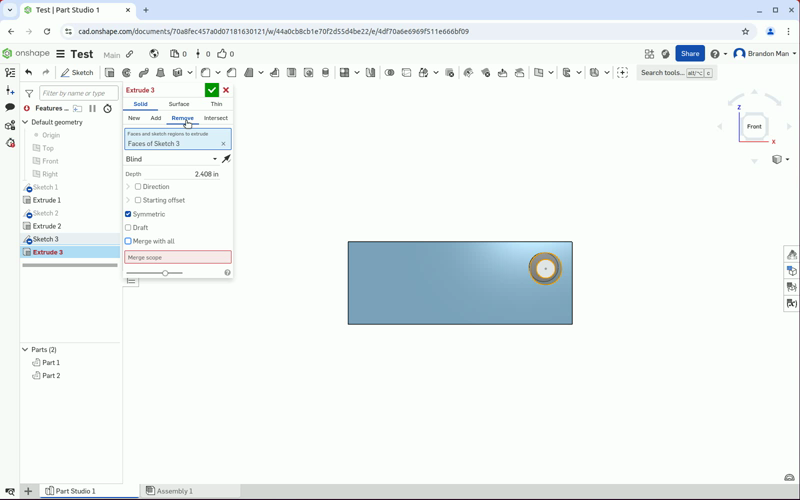
key(space)
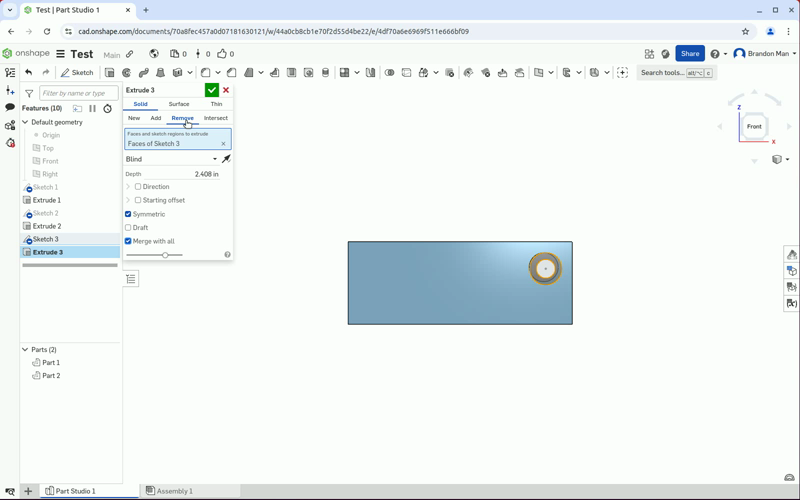
key(enter)
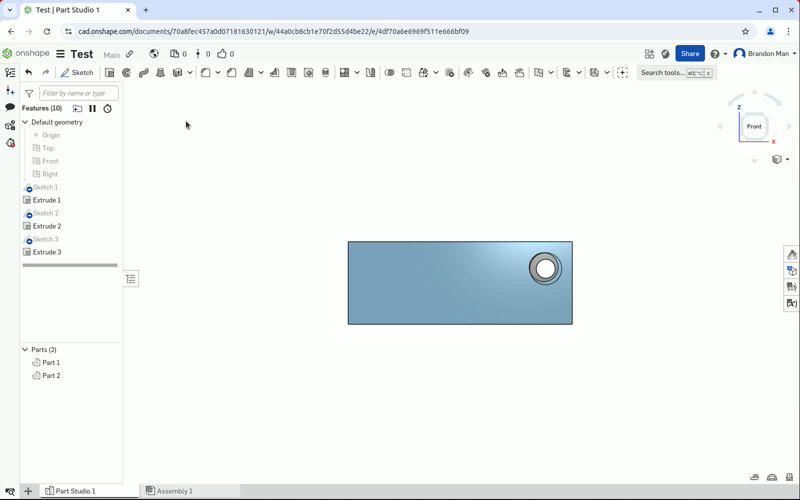
key(shift+h)
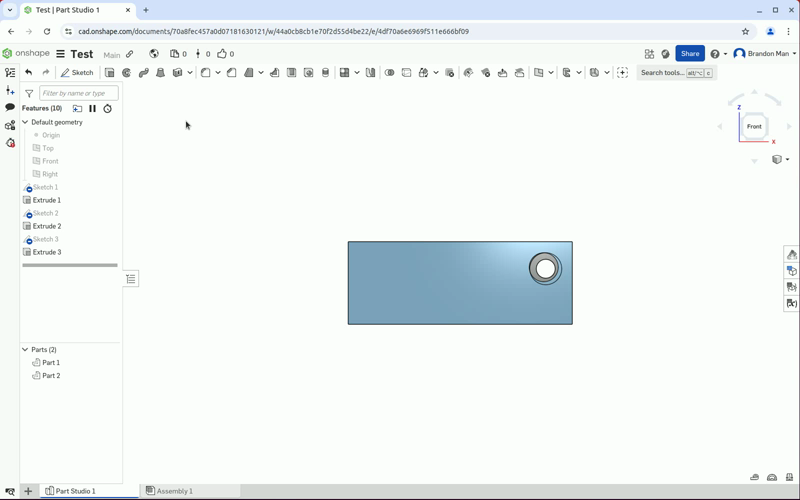
key(shift+h)
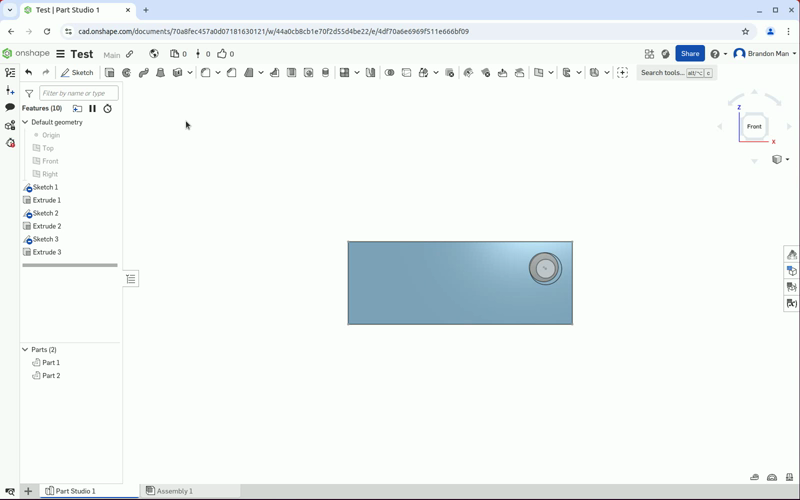
key(shift+7)
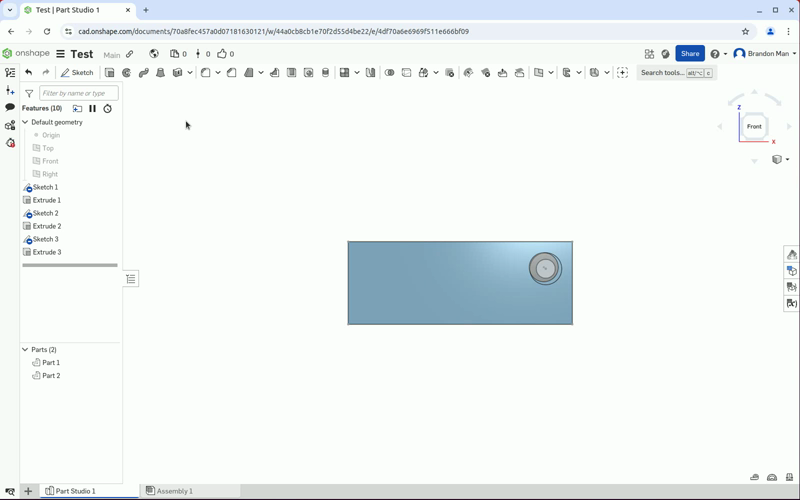
key(left, 2)
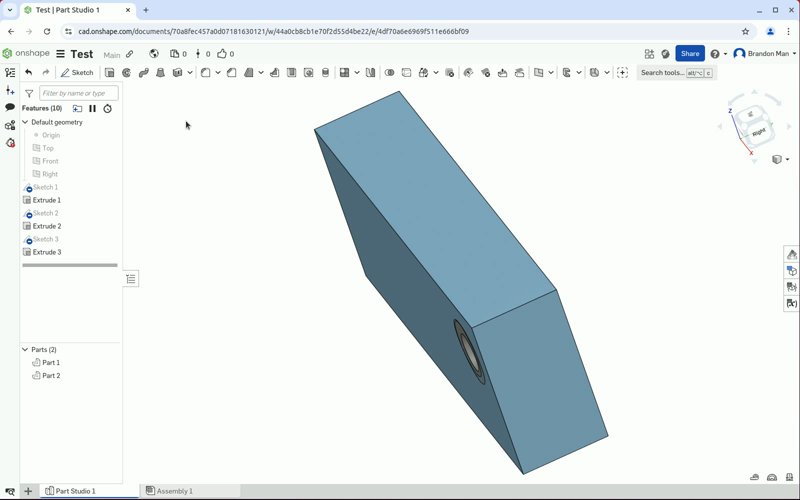
key(down, 2)
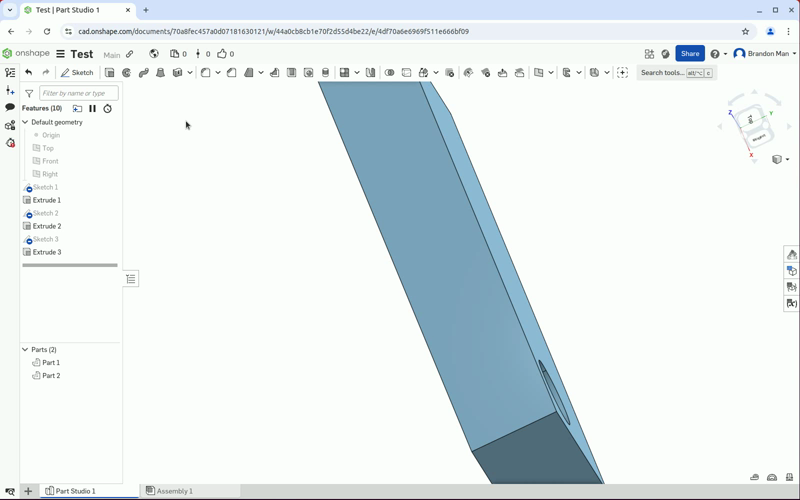
key(up, 2)
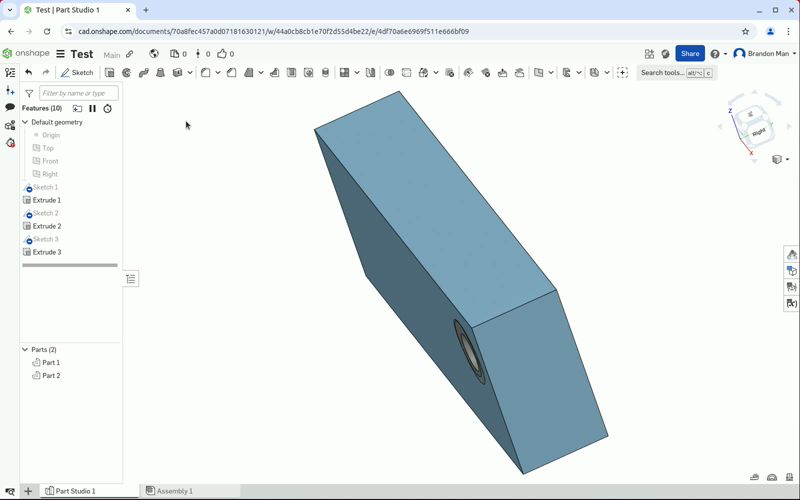
key(right, 2)
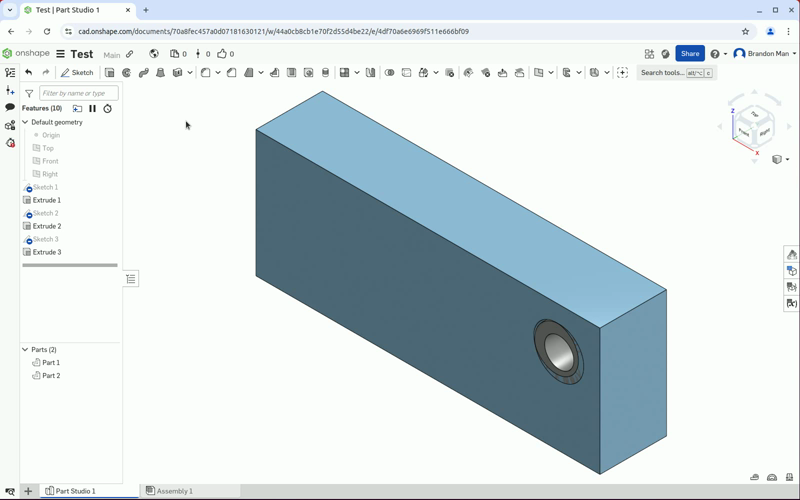
mouse_move(73, 189)
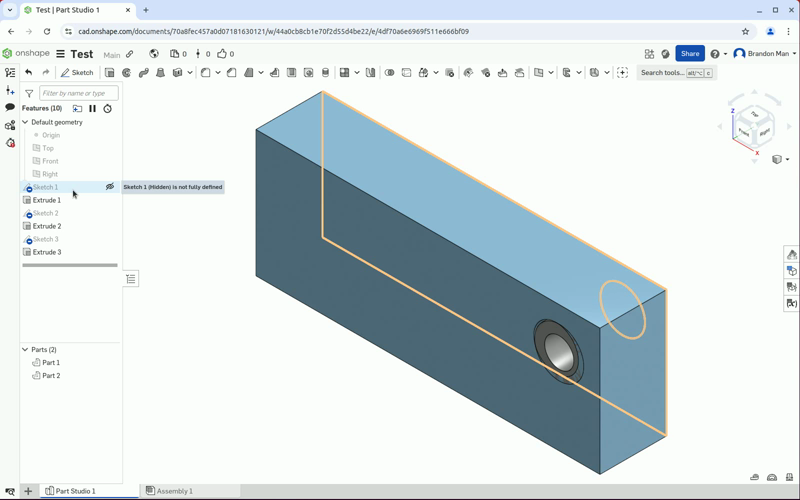
click(73, 189)